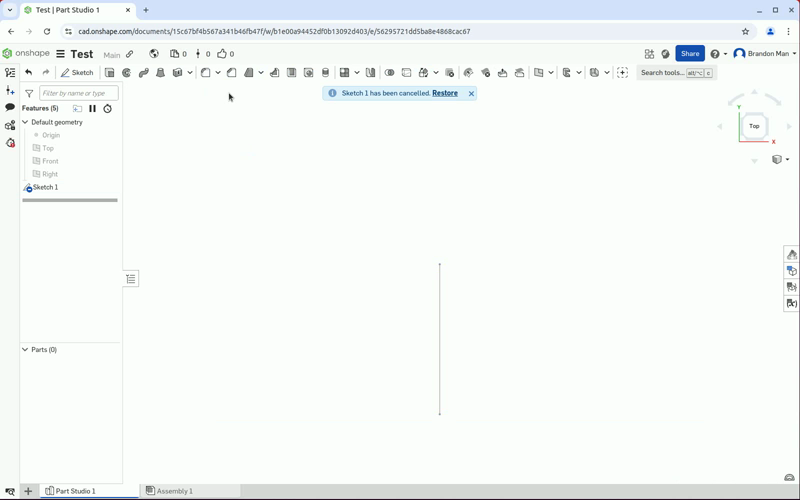
key(shift+h)
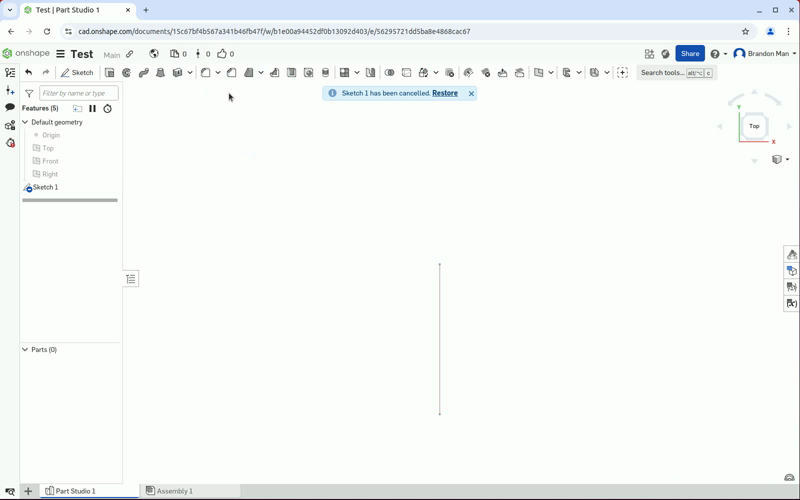
key(shift+s)
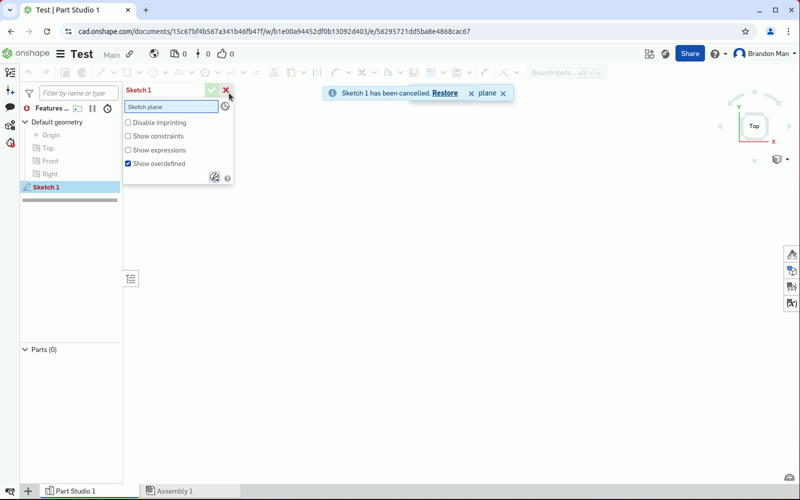
mouse_move(73, 150)
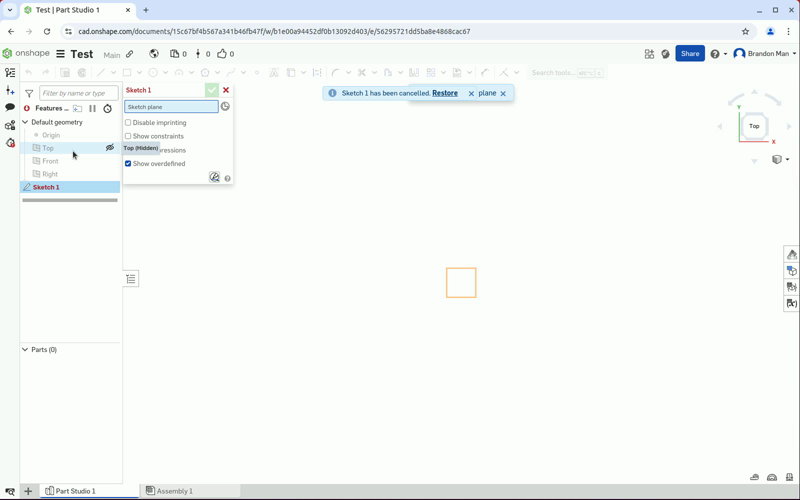
click(73, 150)
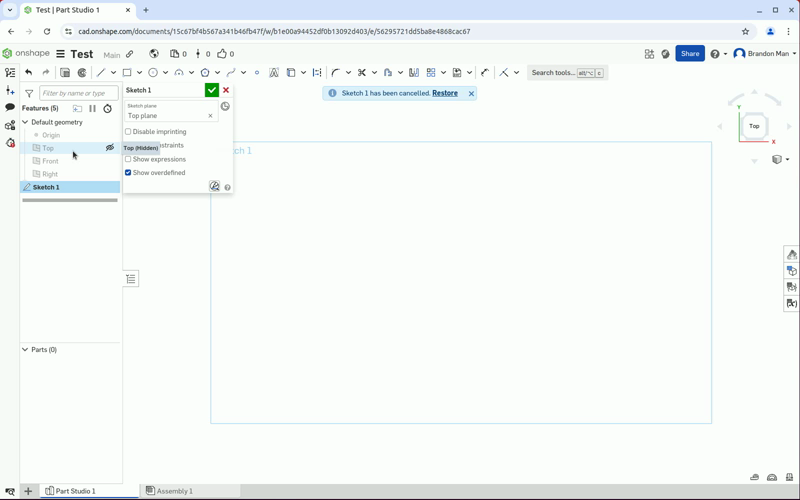
mouse_move(73, 352)
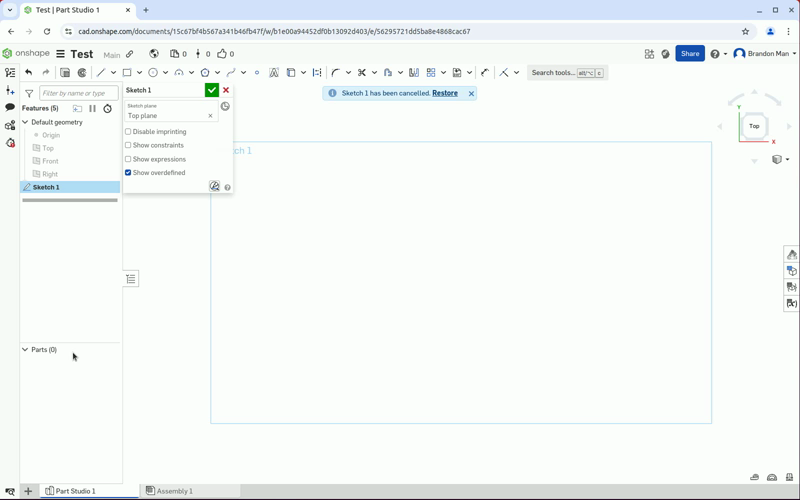
key(y)
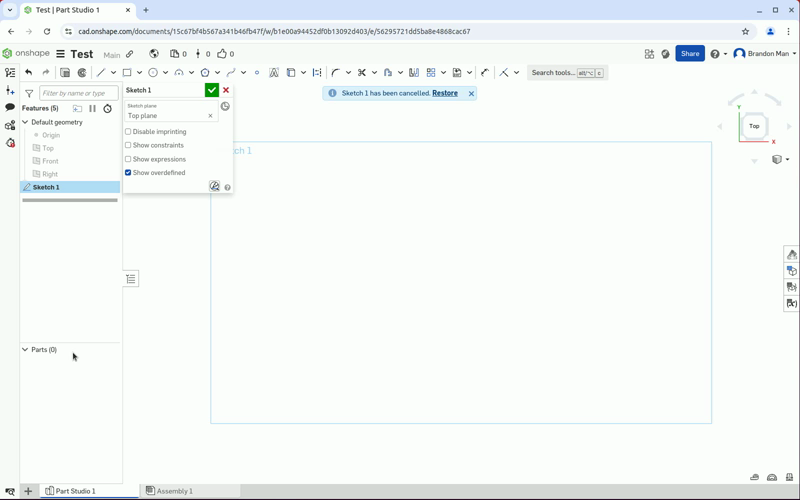
key(l)
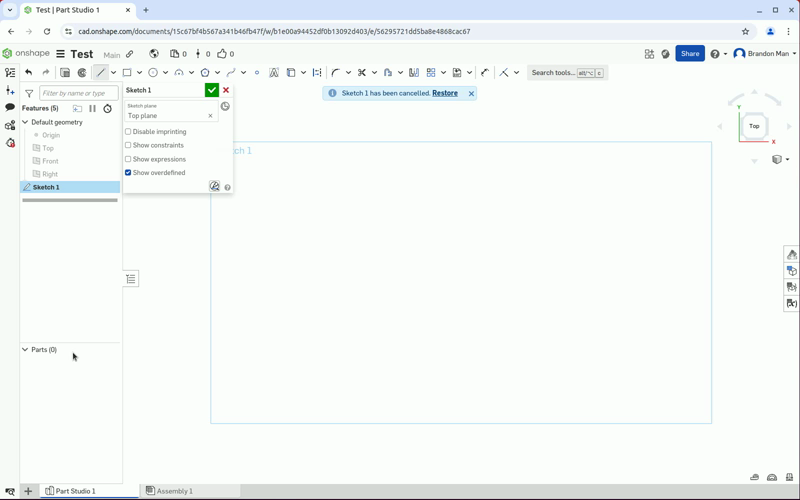
key_down(shift)
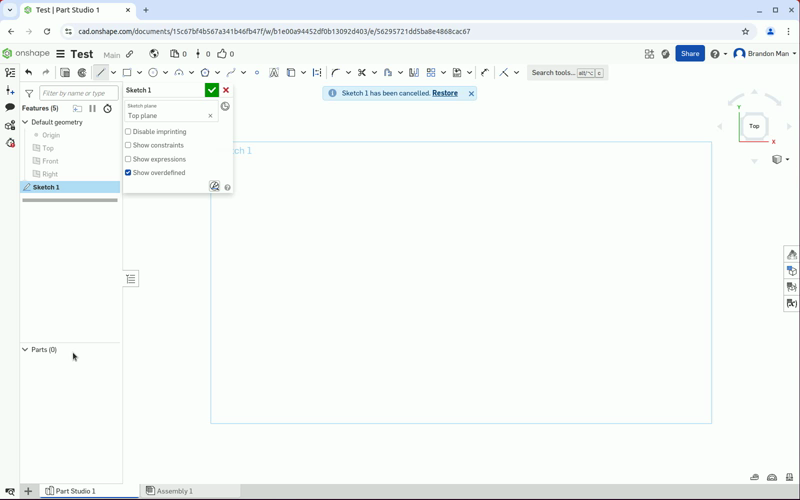
mouse_move(443, 300)
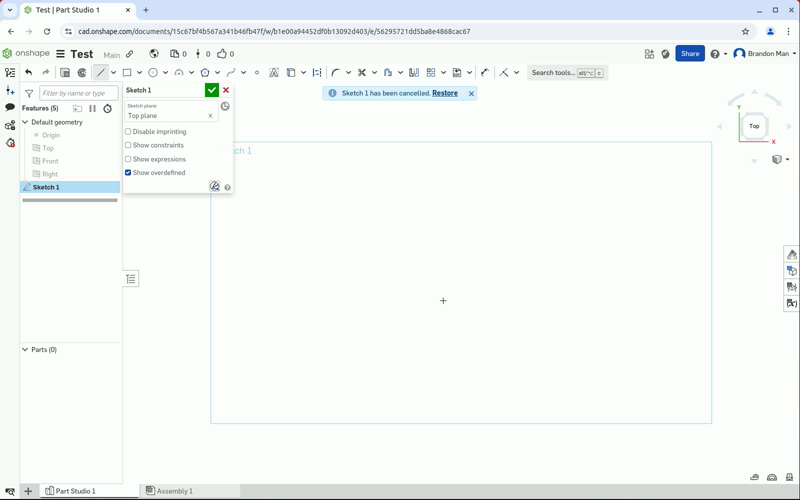
click(443, 300)
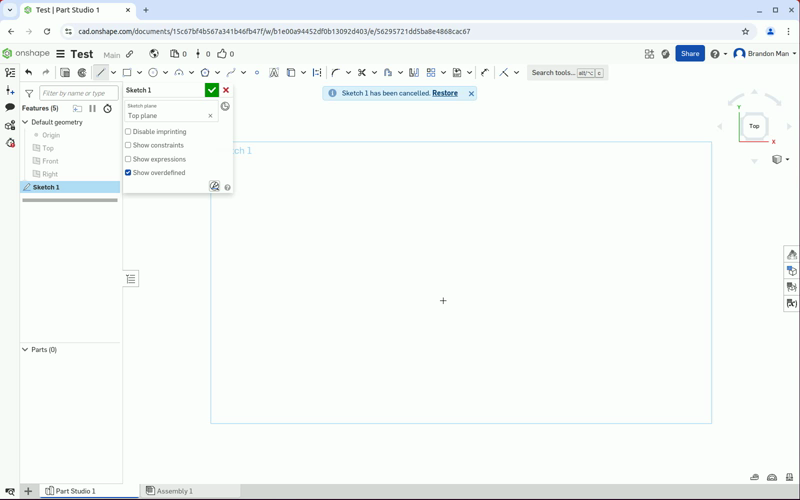
key_up(shift)
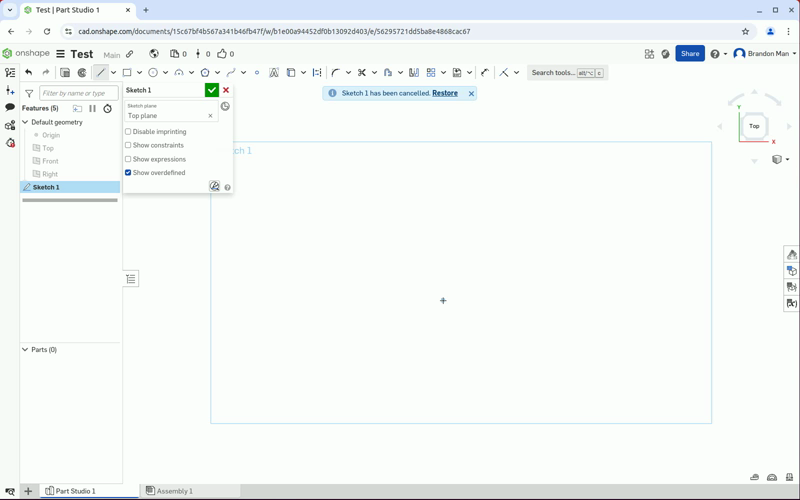
key_down(shift)
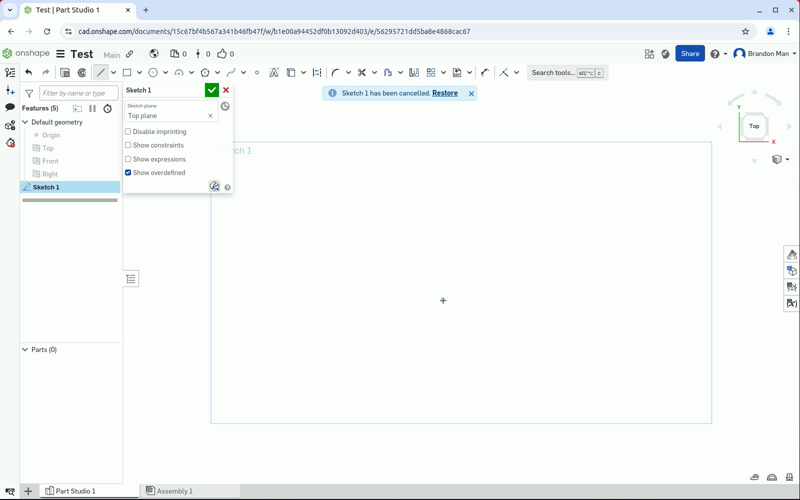
mouse_move(573, 300)
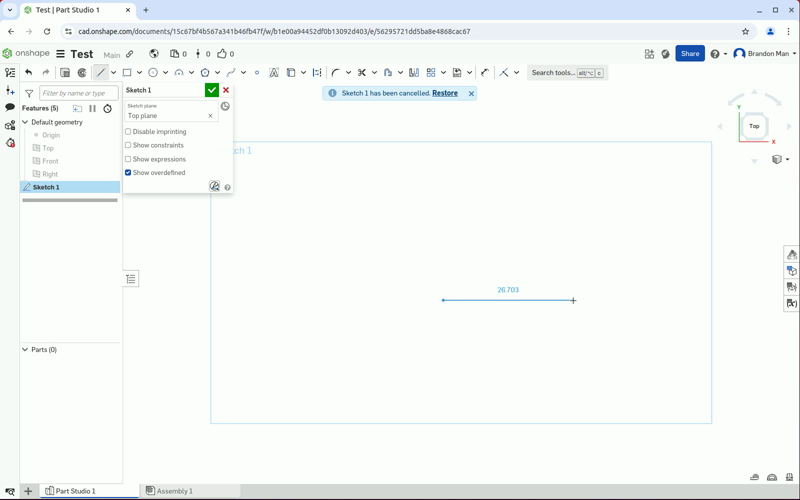
click(573, 300)
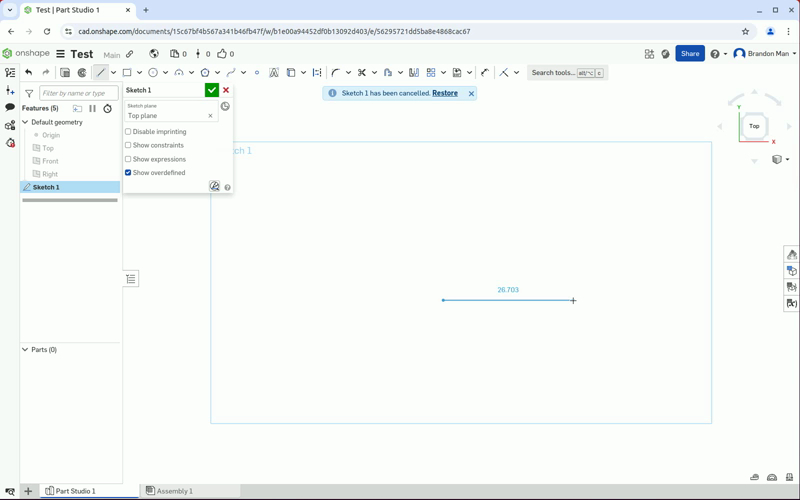
key_up(shift)
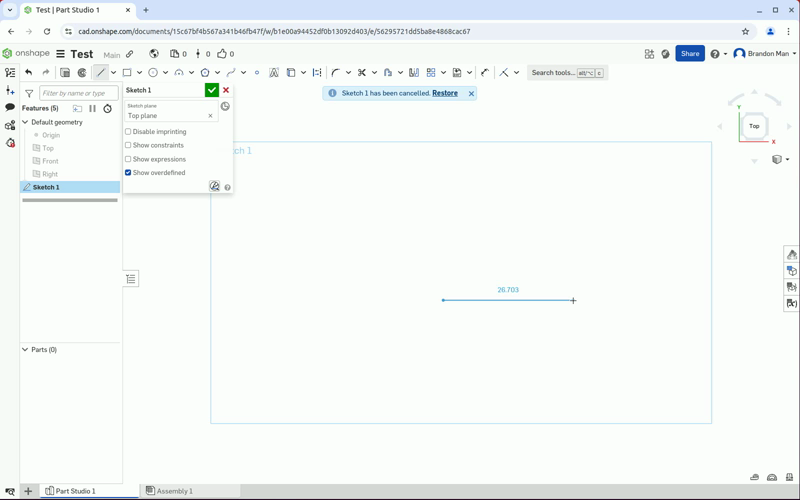
key_down(shift)
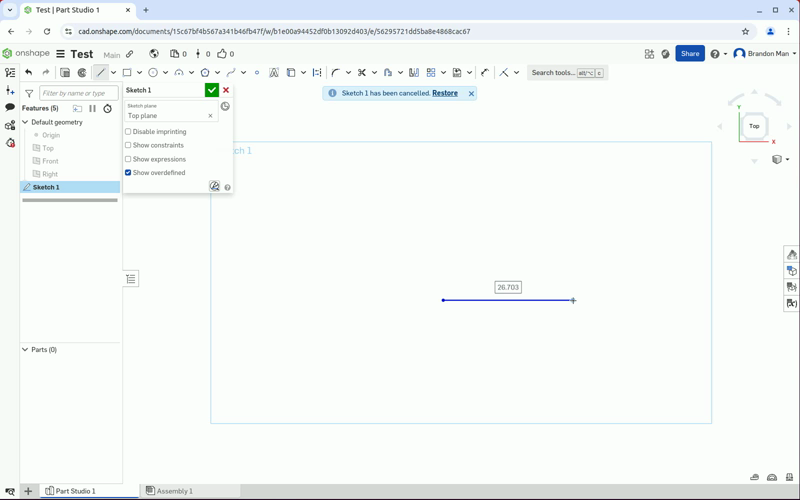
mouse_move(573, 170)
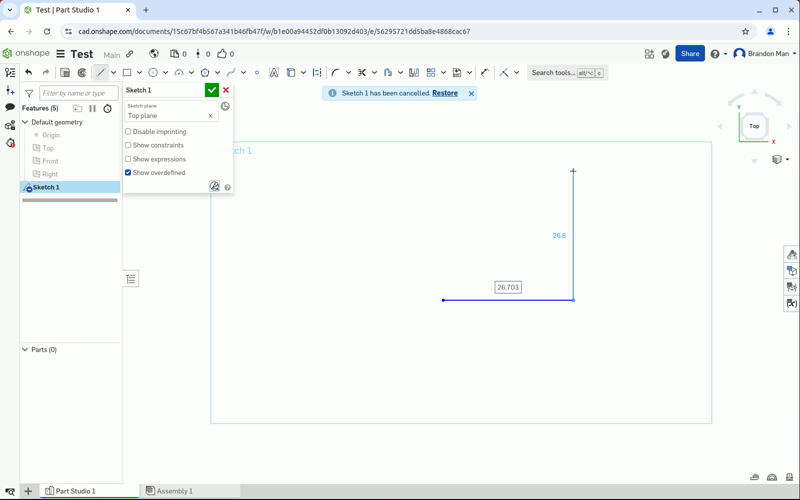
click(573, 170)
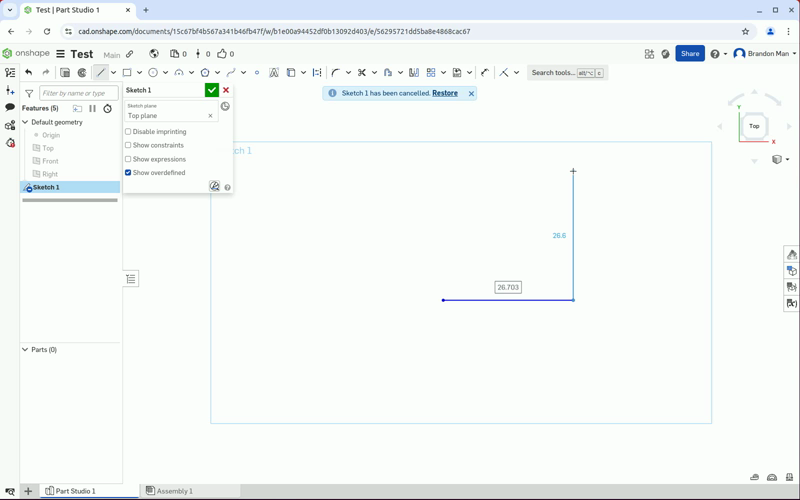
key_up(shift)
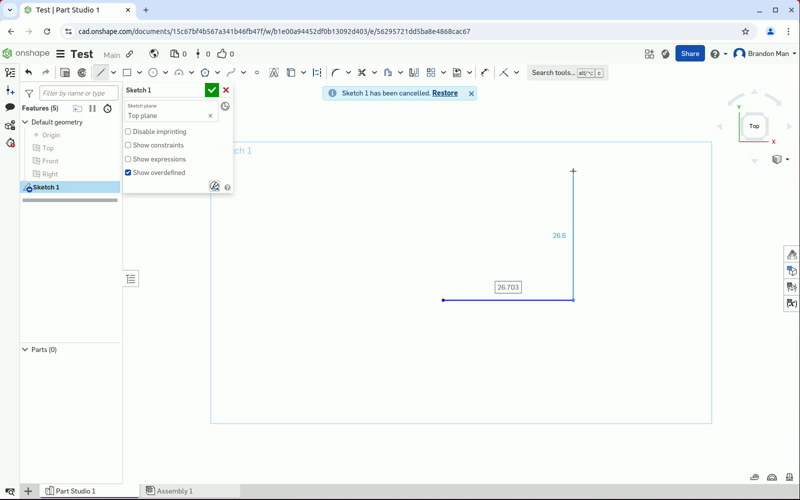
key_down(shift)
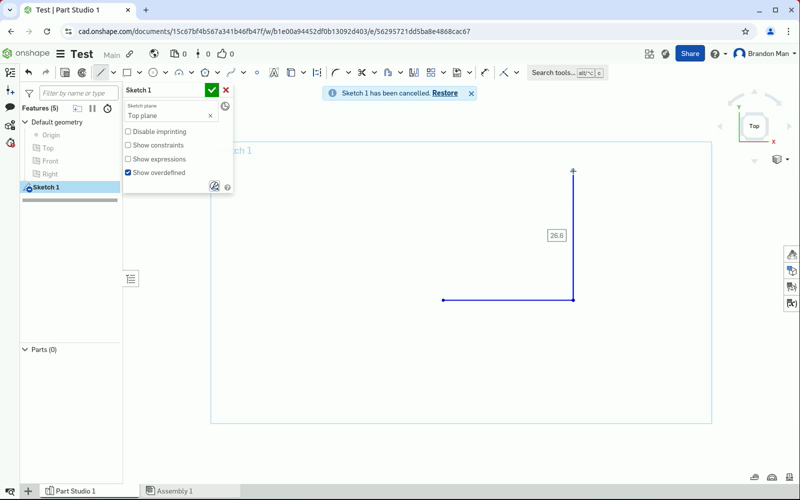
mouse_move(443, 170)
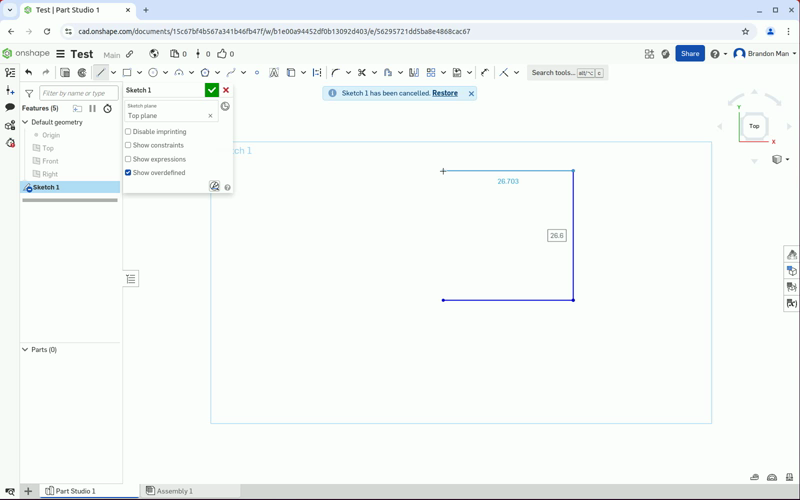
click(443, 170)
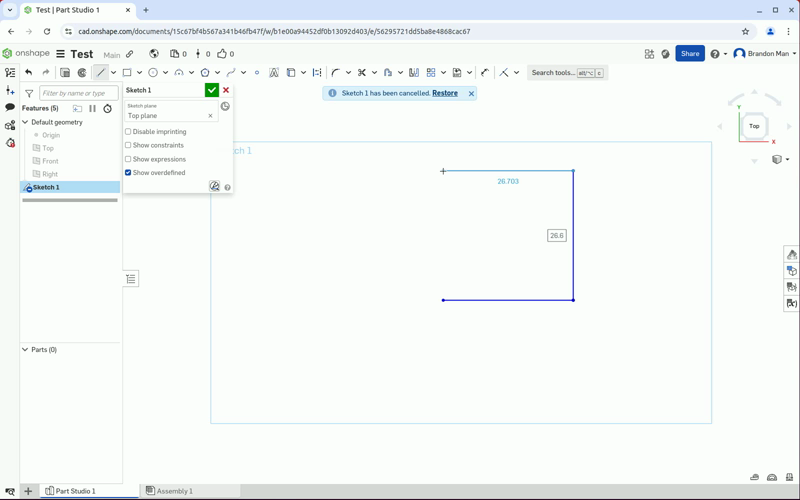
key_up(shift)
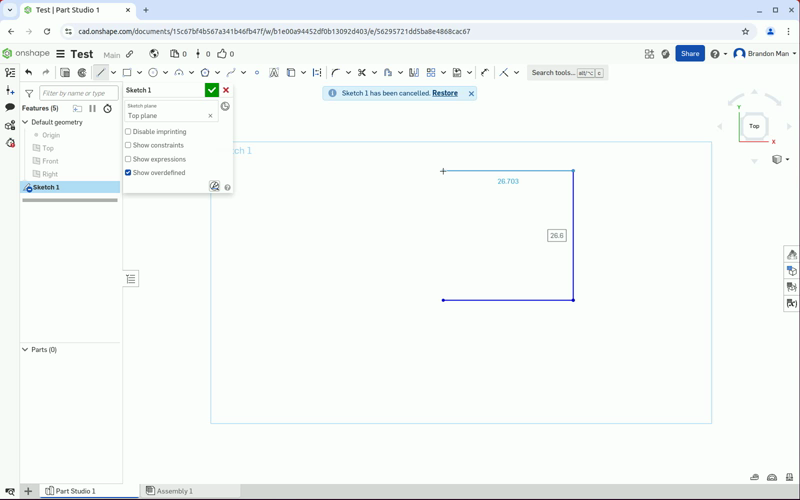
key_down(shift)
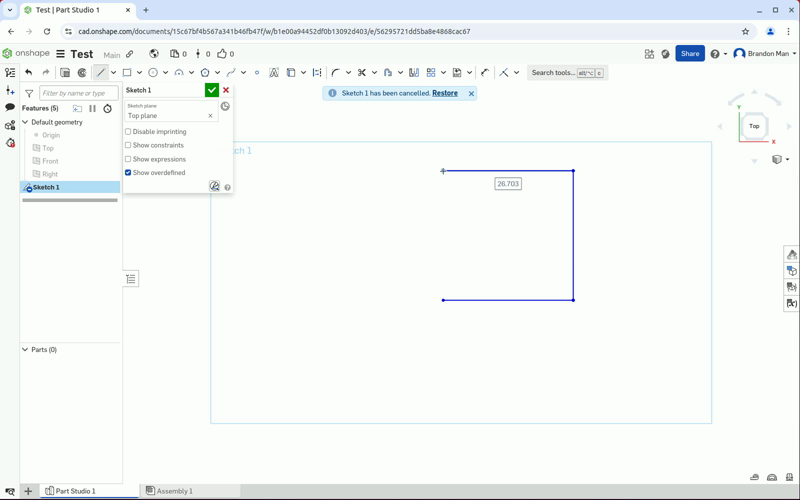
mouse_move(443, 300)
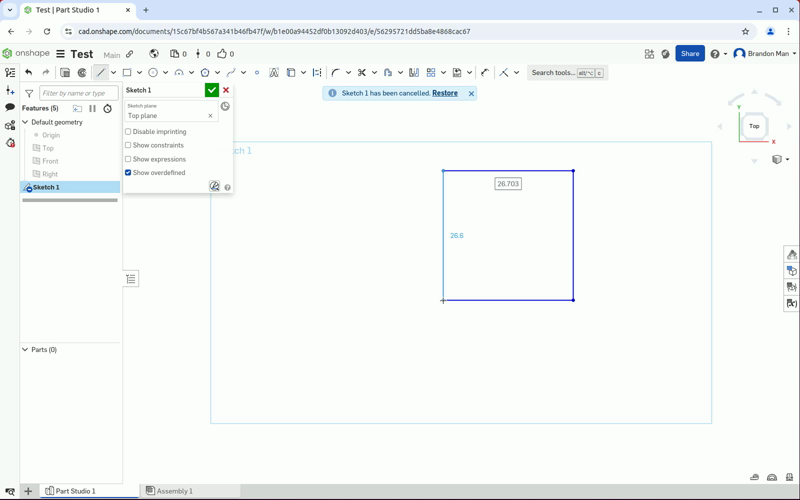
key_up(shift)
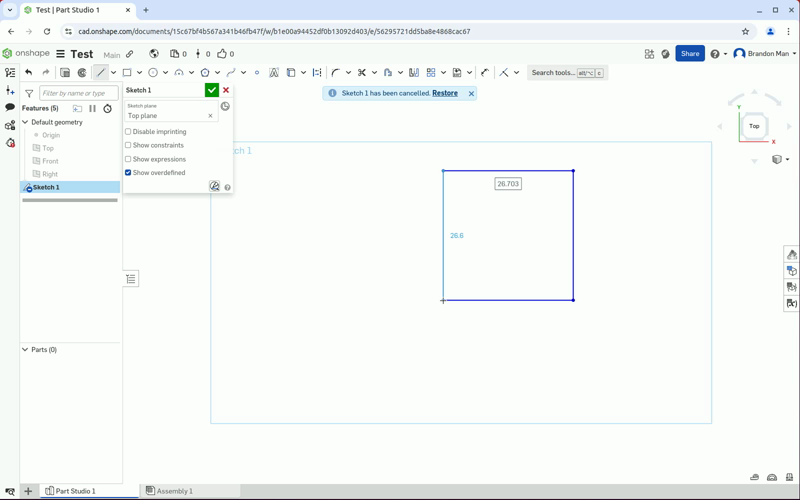
click(443, 300)
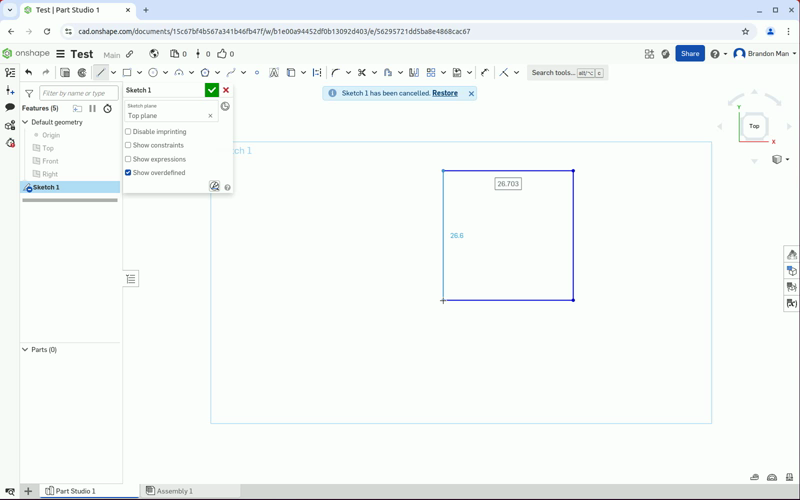
key(esc)
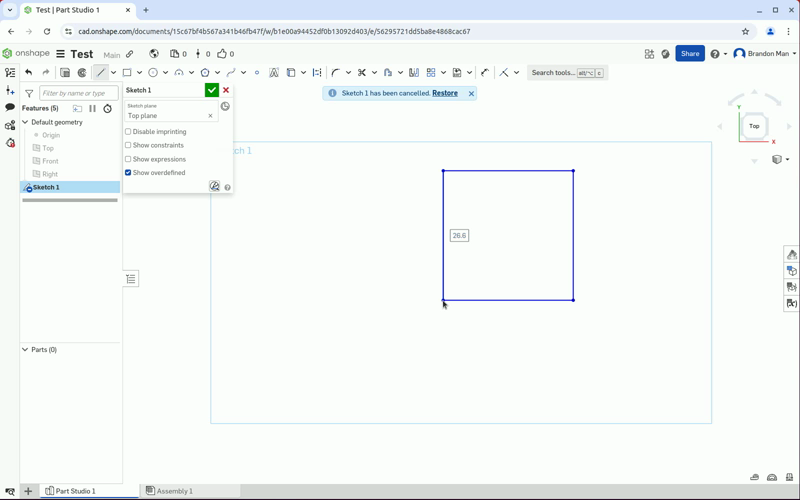
key(l)
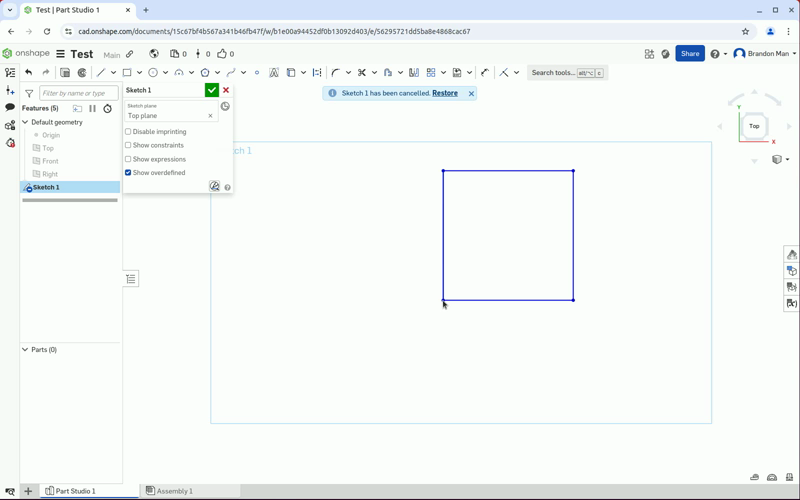
key_down(shift)
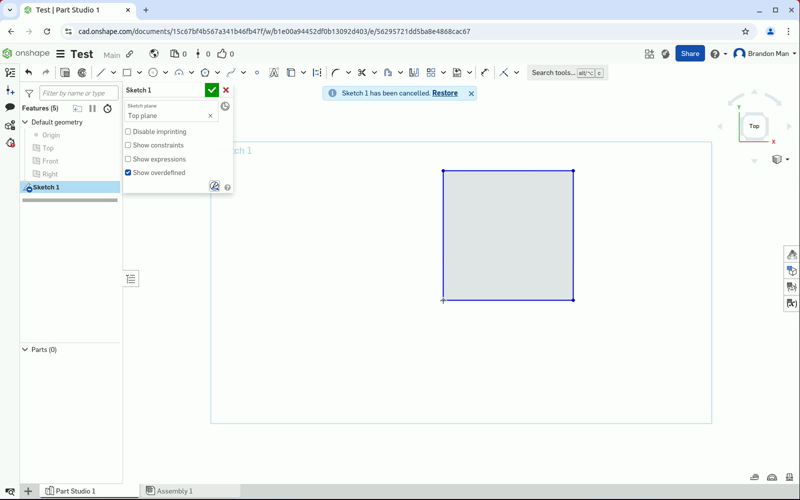
mouse_move(459, 284)
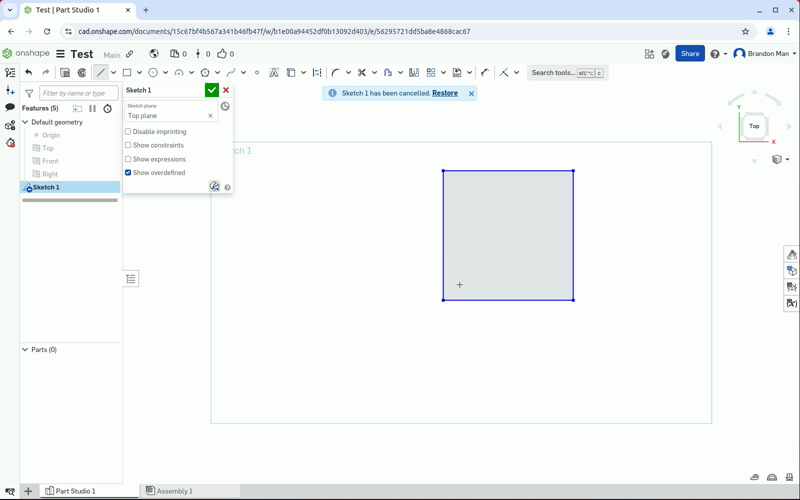
click(459, 284)
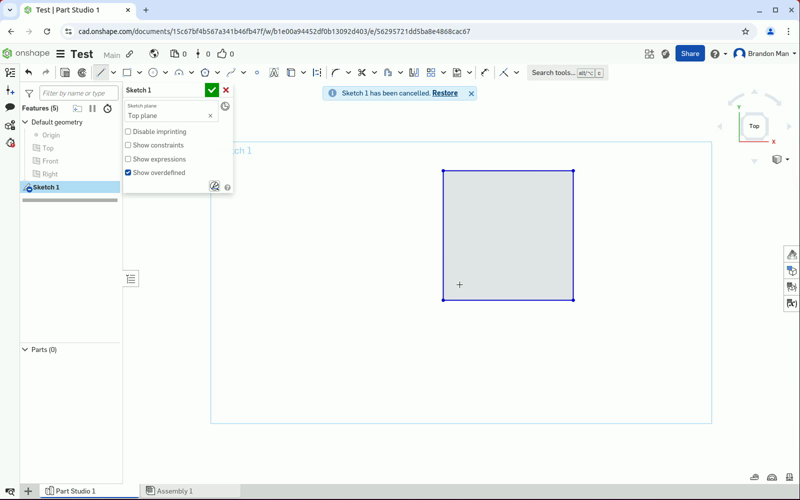
key_up(shift)
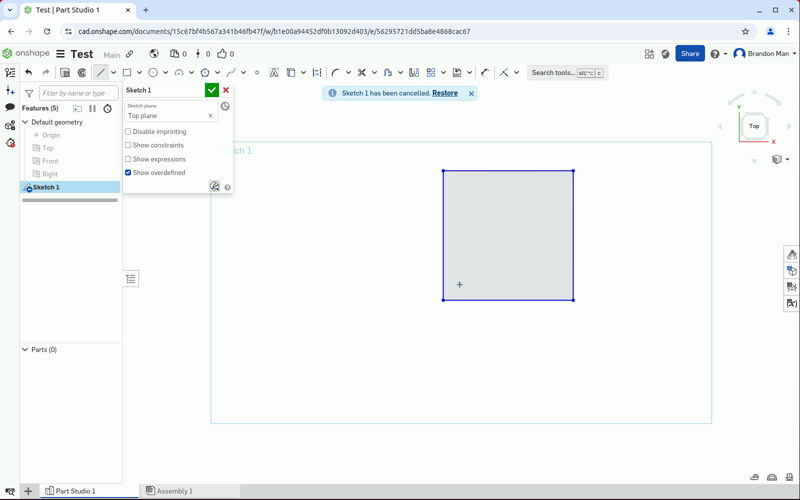
key_down(shift)
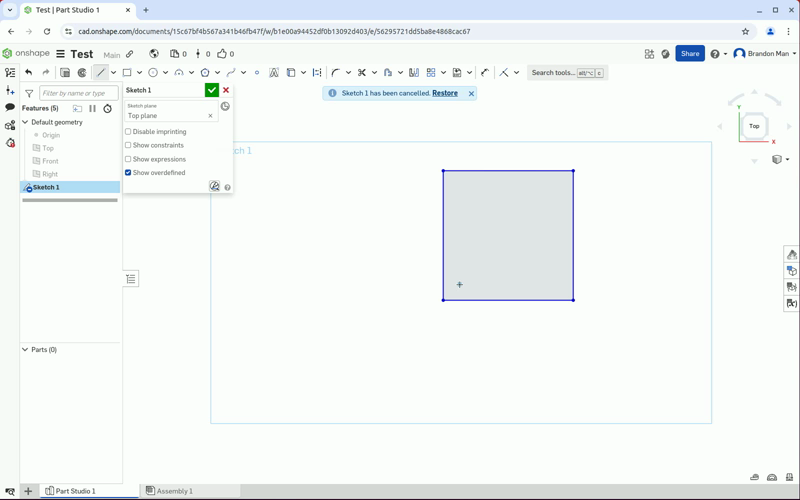
mouse_move(555, 284)
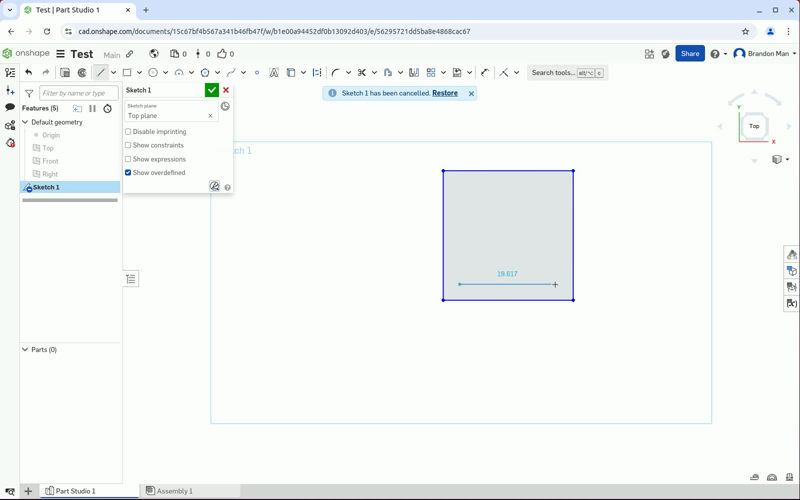
click(555, 284)
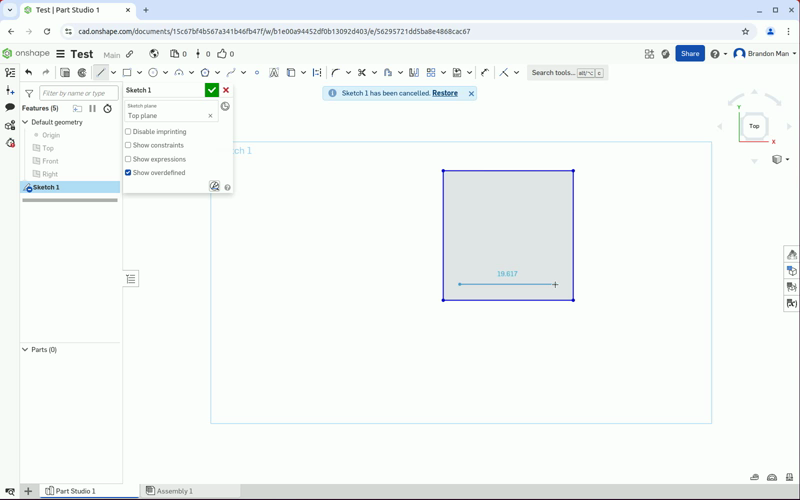
key_up(shift)
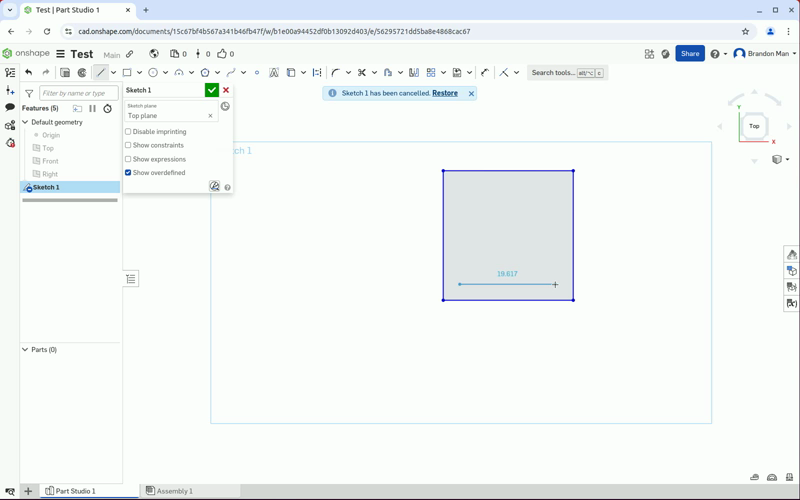
key_down(shift)
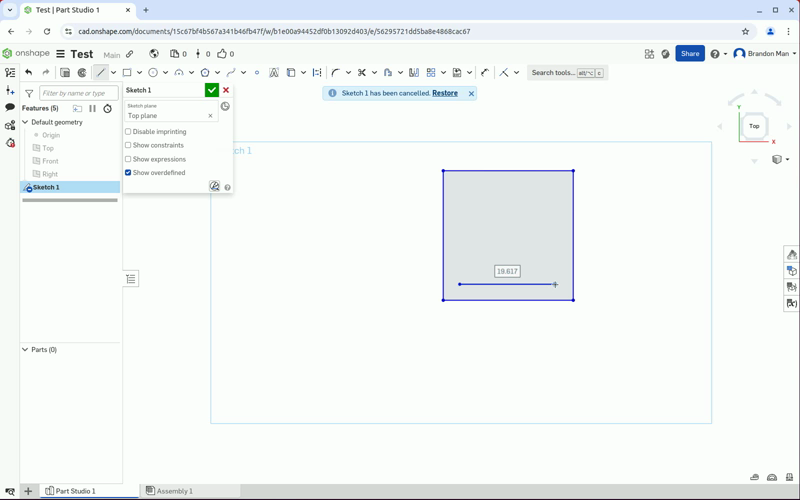
mouse_move(555, 188)
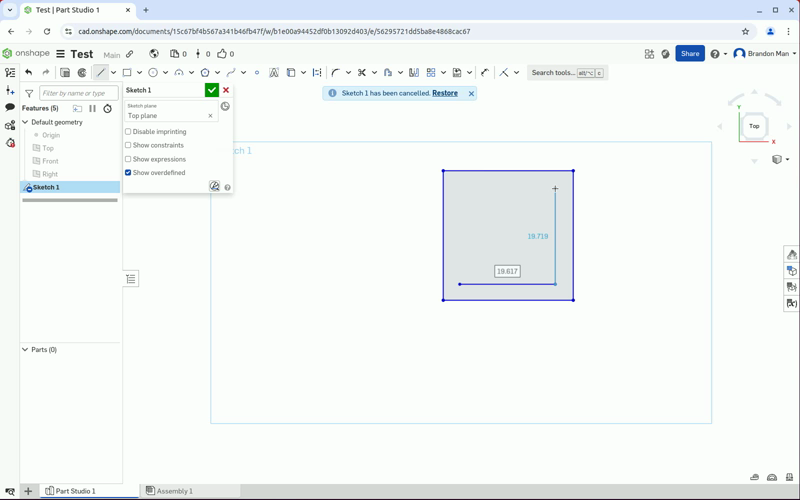
click(555, 188)
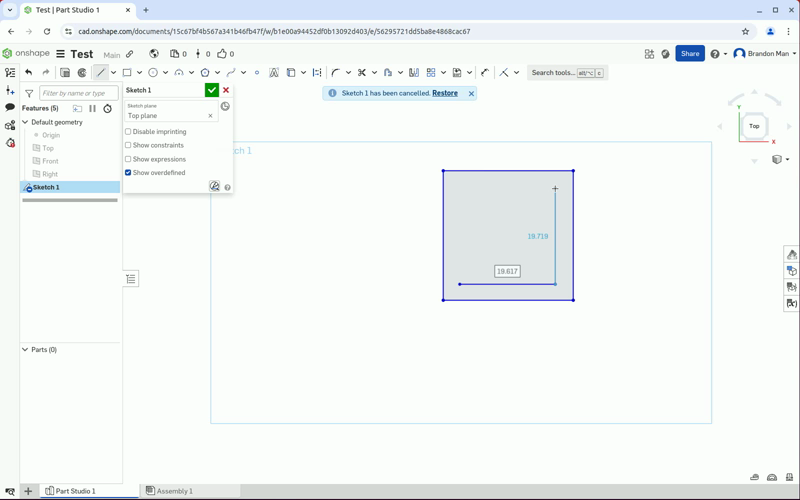
key_up(shift)
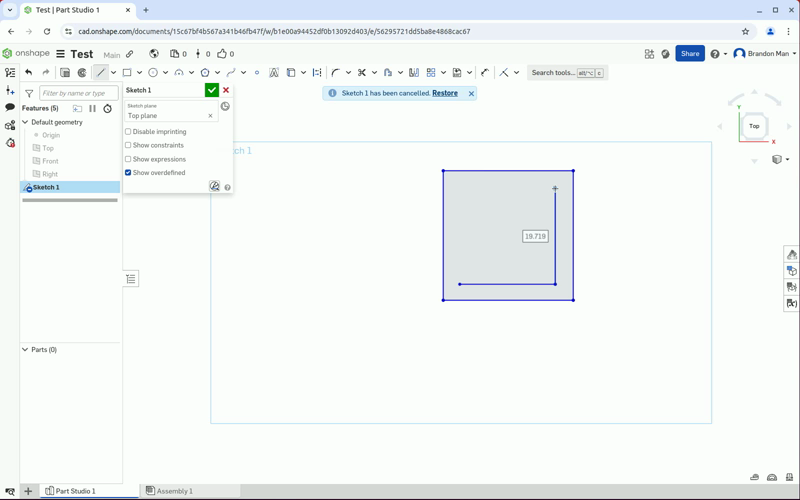
key_down(shift)
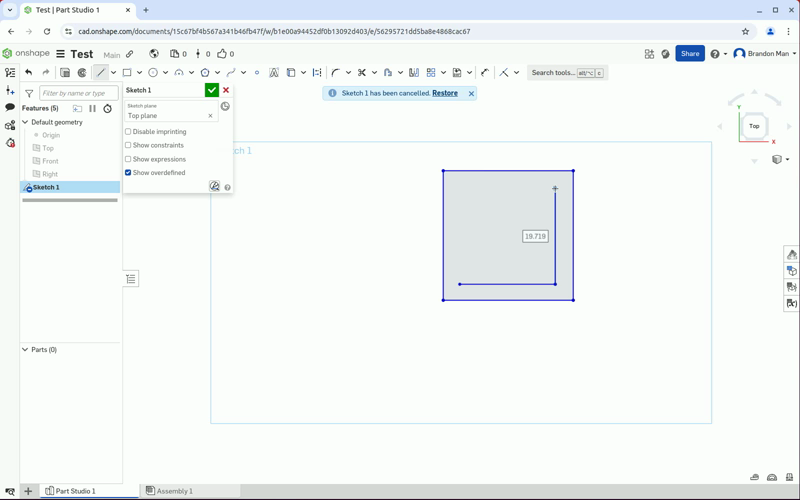
mouse_move(459, 188)
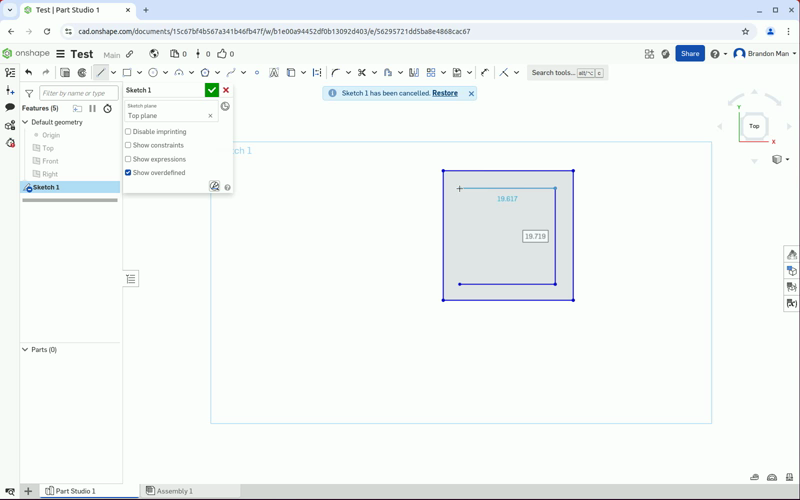
click(459, 188)
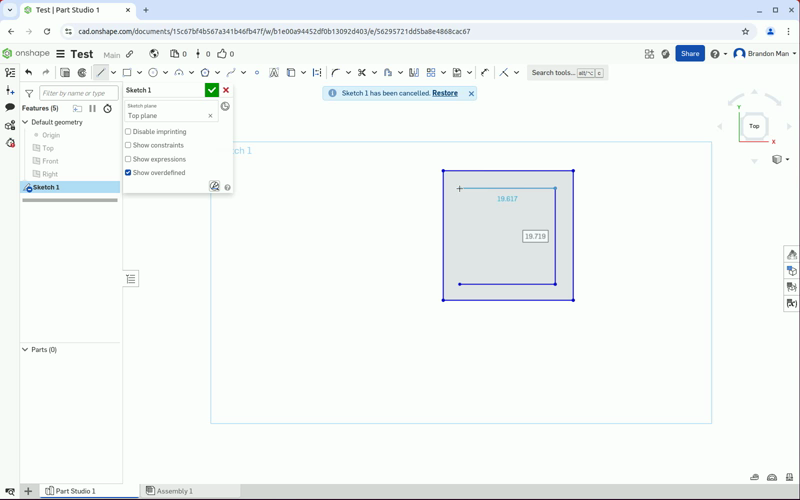
key_up(shift)
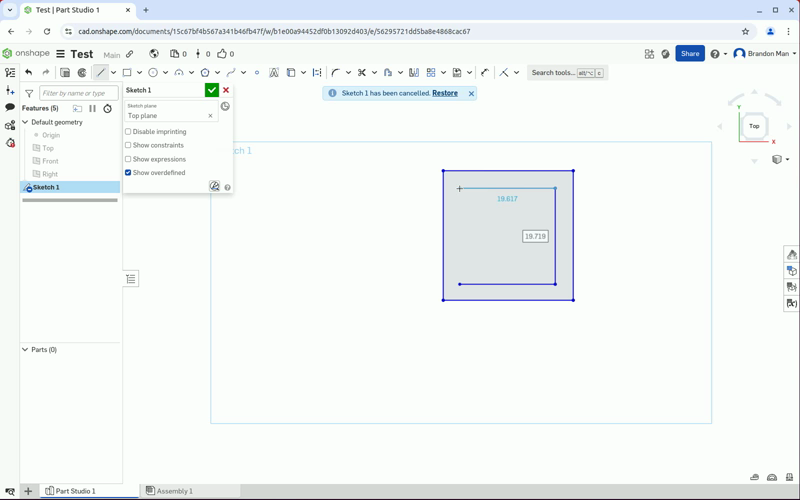
key_down(shift)
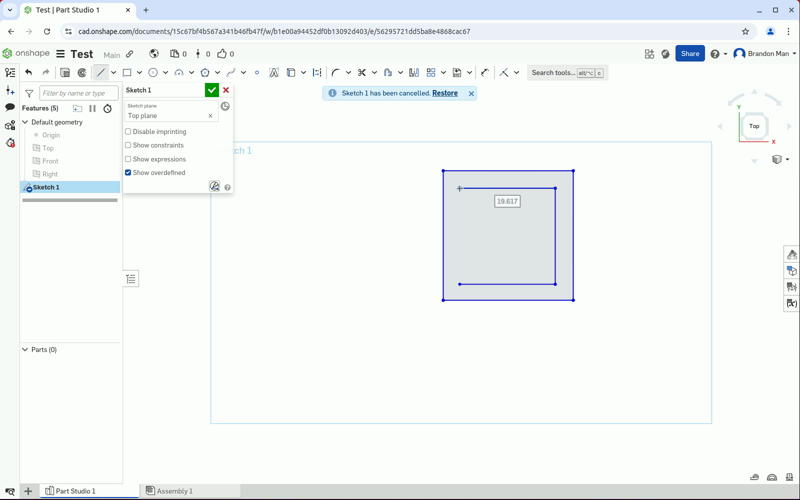
mouse_move(459, 284)
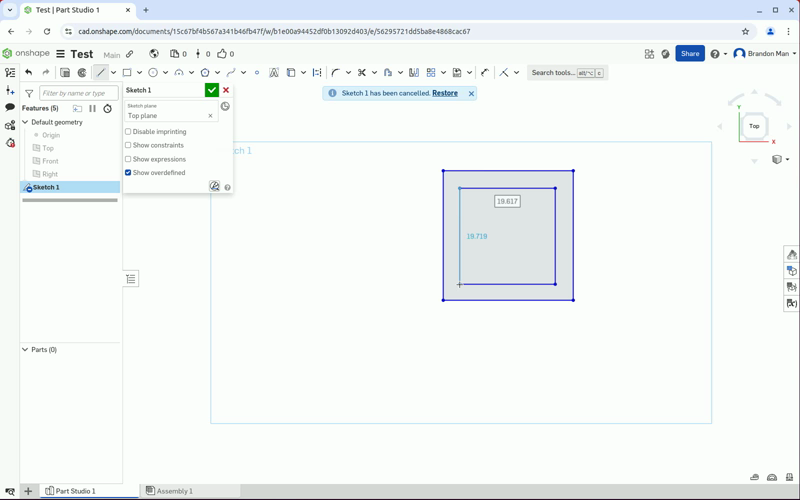
key_up(shift)
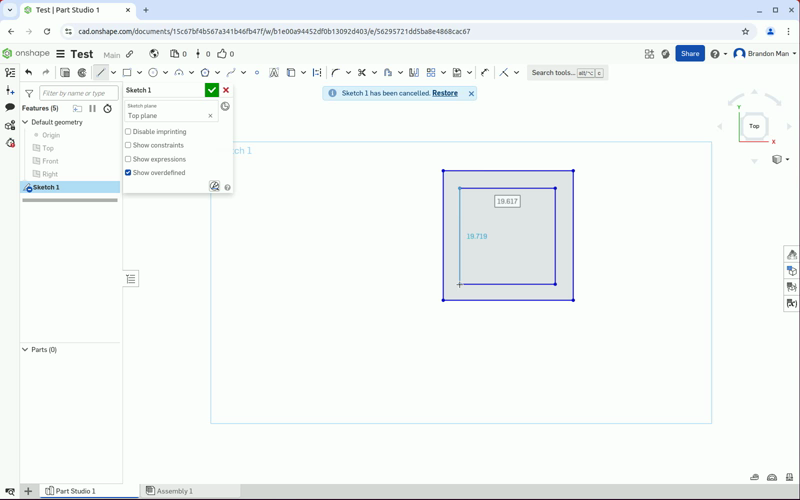
click(459, 284)
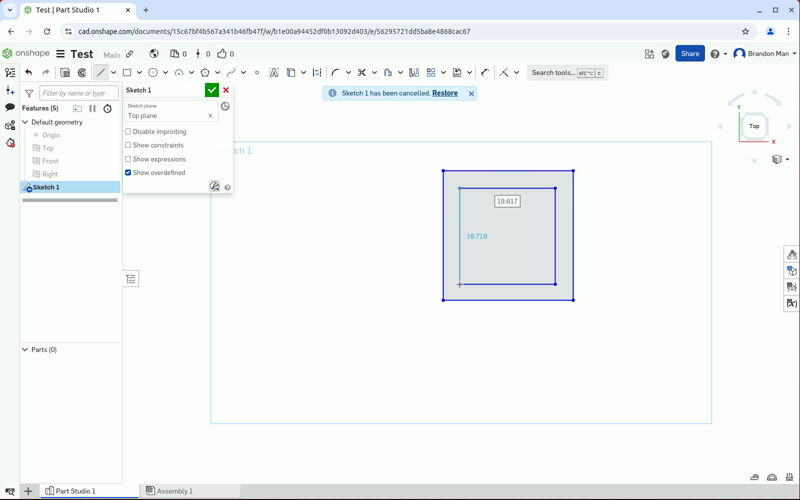
key(esc)
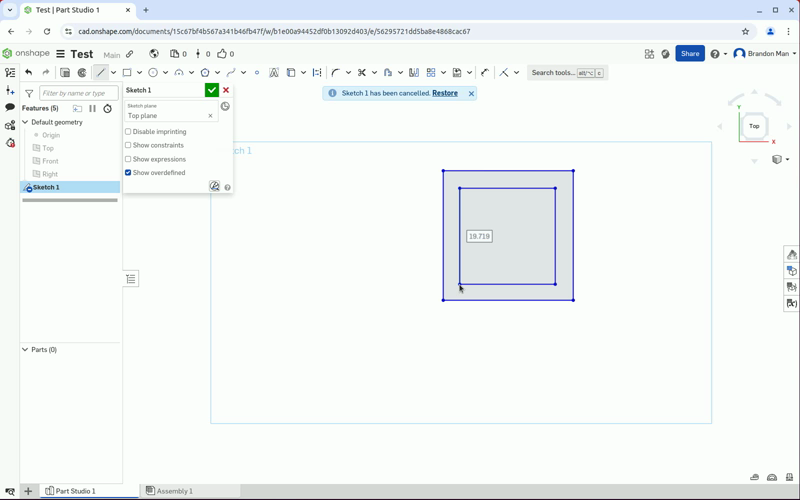
mouse_move(567, 235)
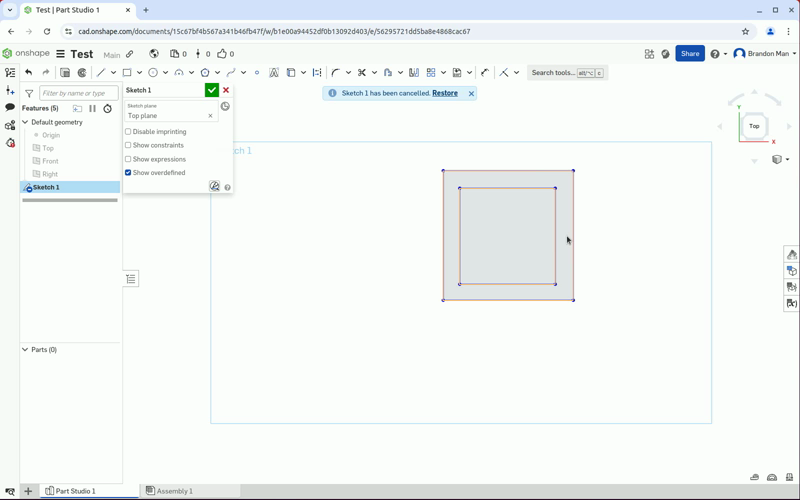
click(567, 235)
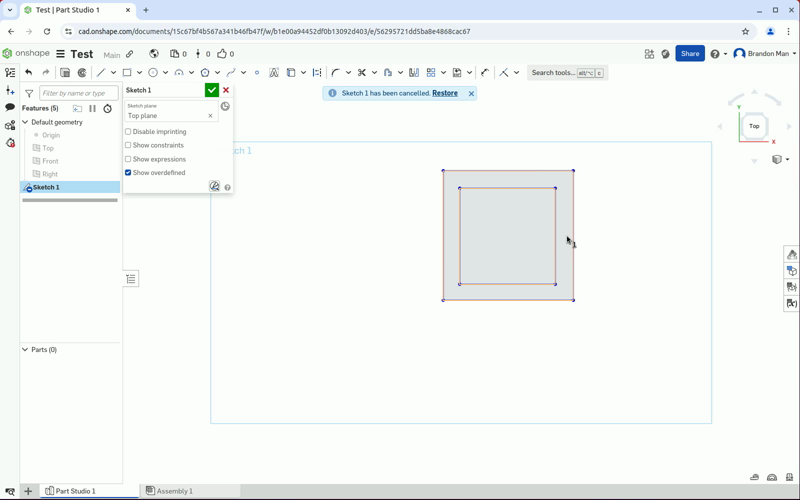
mouse_move(73, 352)
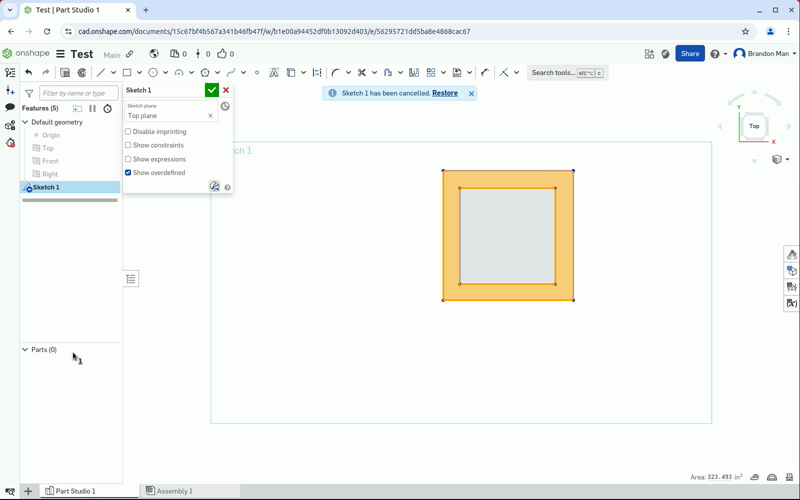
key(shift+y)
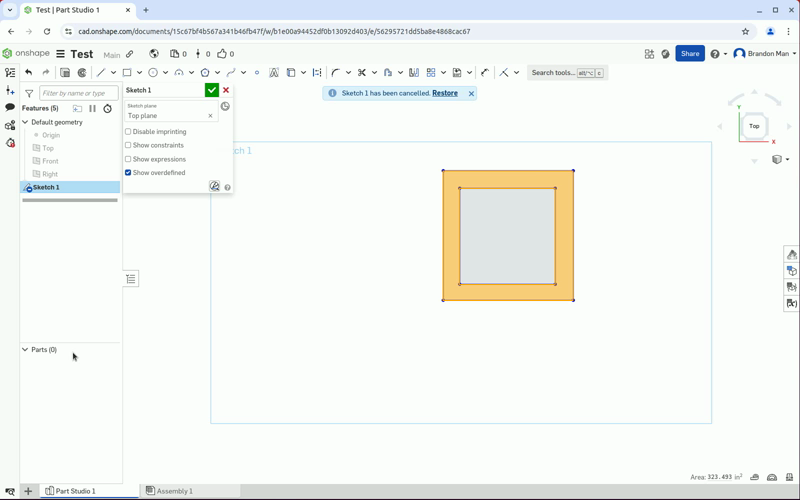
key(shift+e)
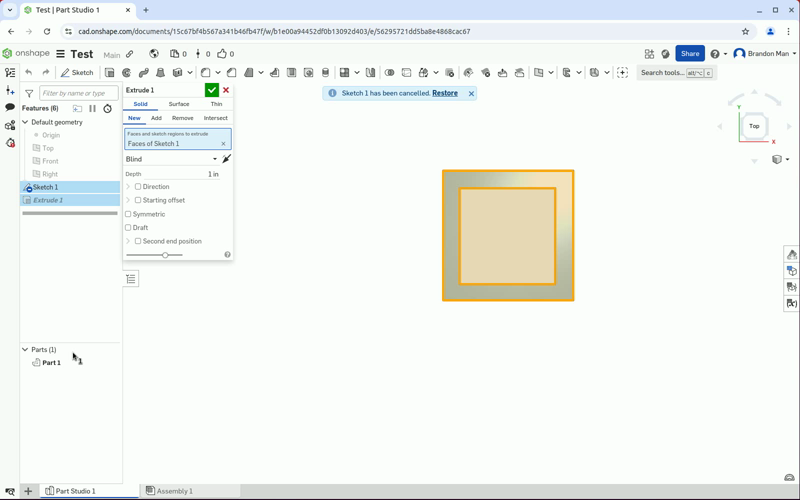
mouse_move(143, 106)
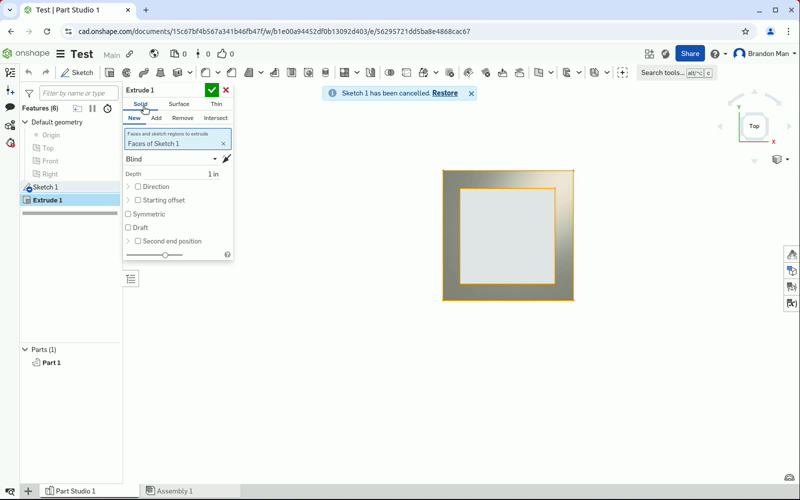
click(143, 106)
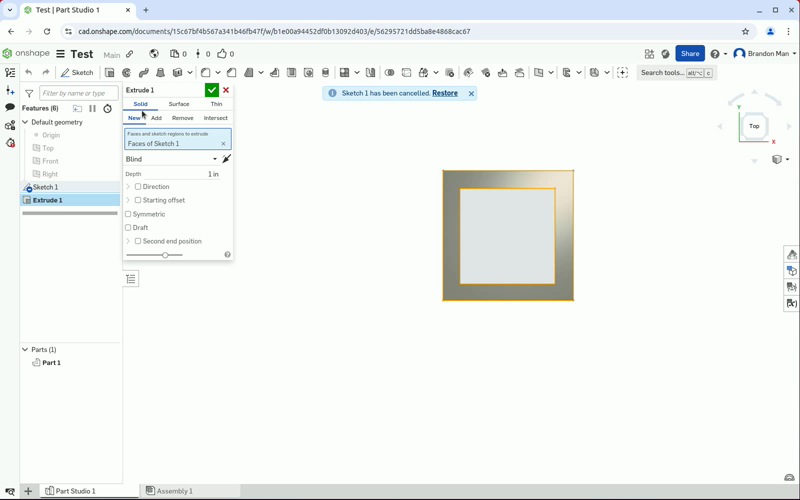
mouse_move(137, 120)
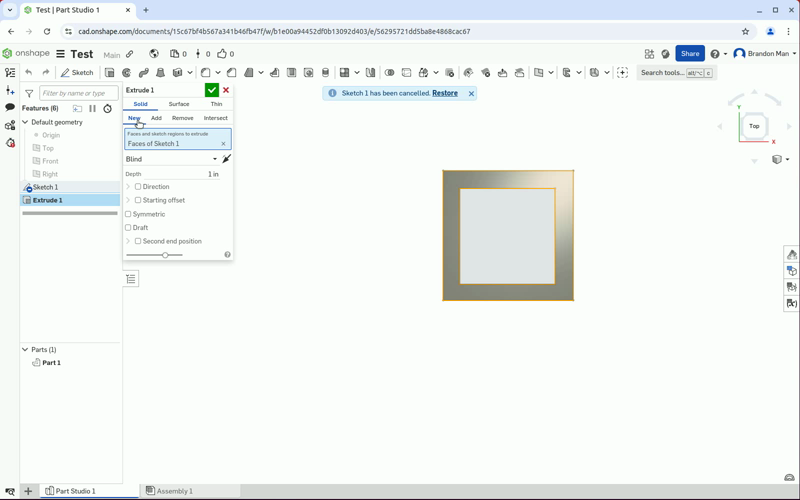
click(137, 120)
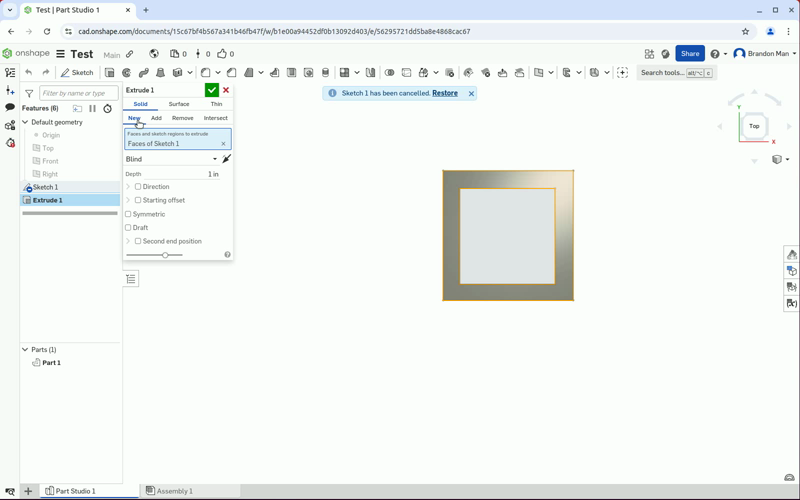
key(tab, 4)
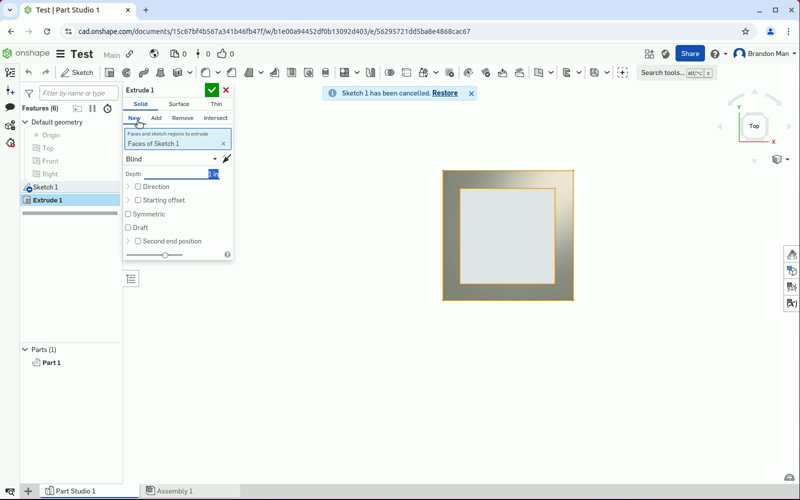
text(0.722)
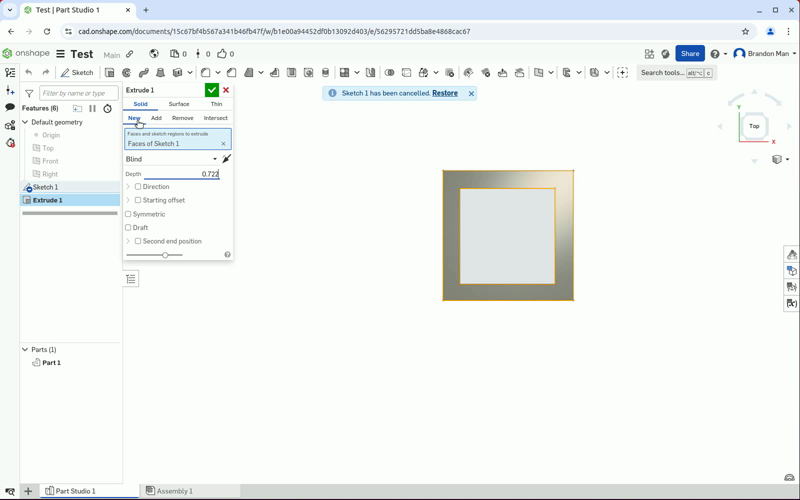
key(enter)
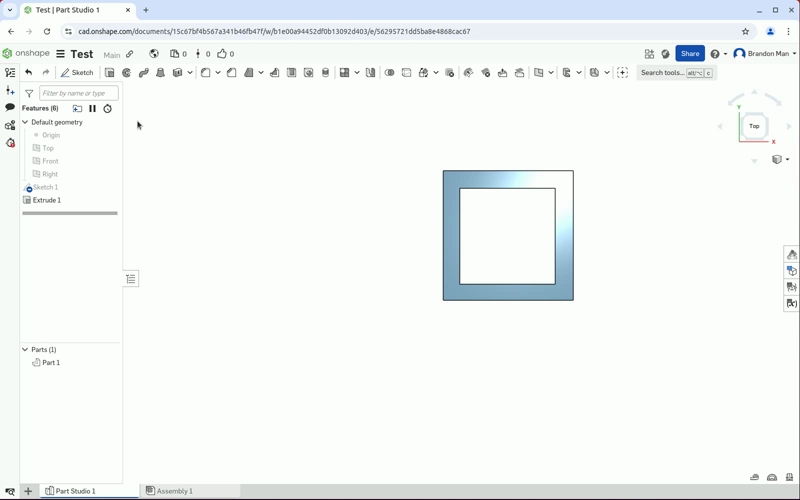
key(shift+h)
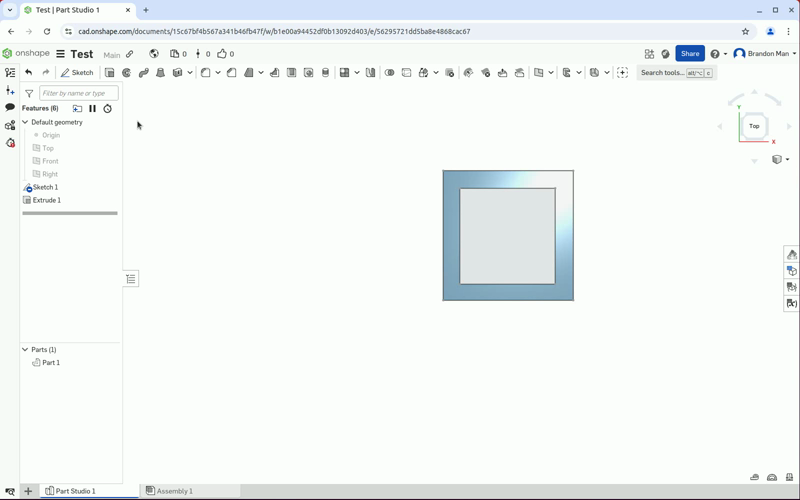
key(shift+h)
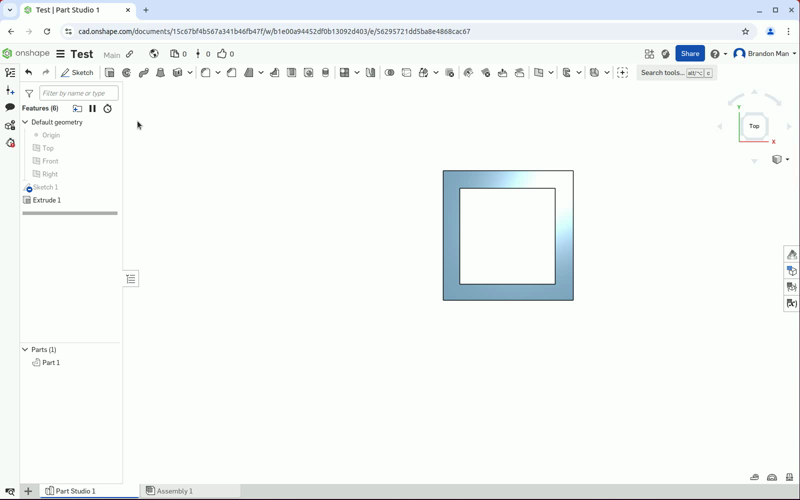
mouse_move(73, 189)
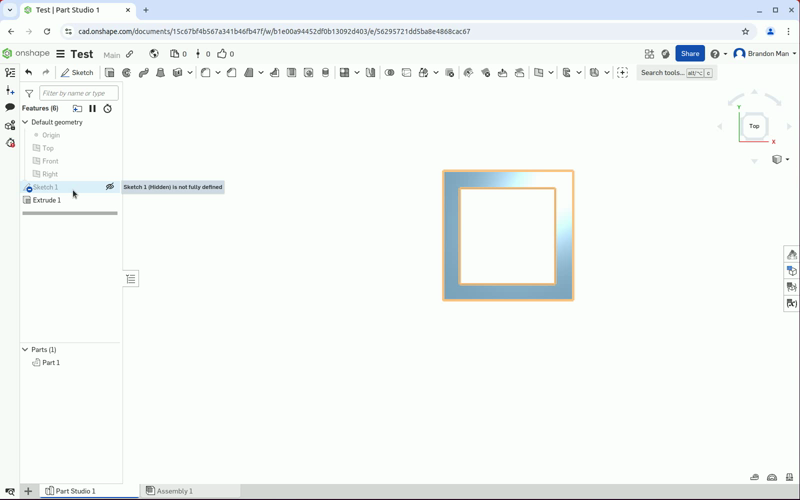
click(73, 189)
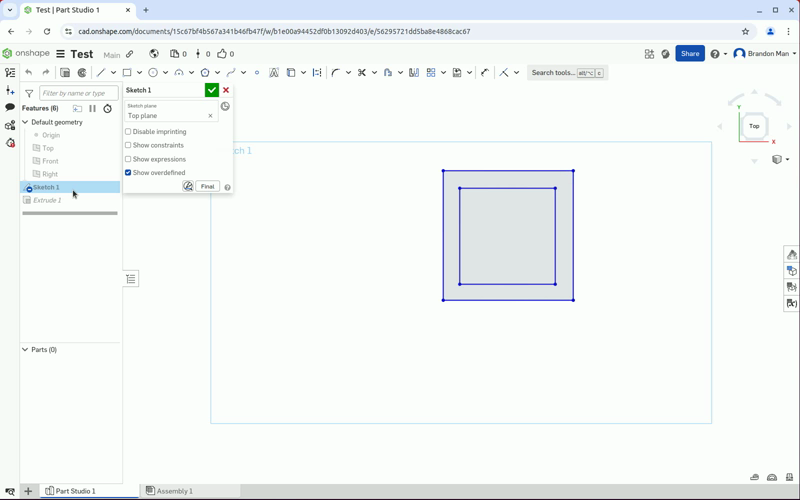
mouse_move(229, 92)
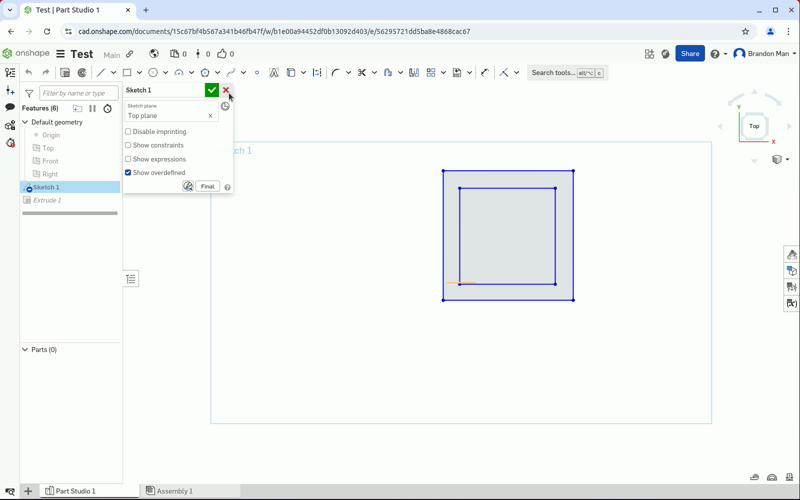
click(229, 92)
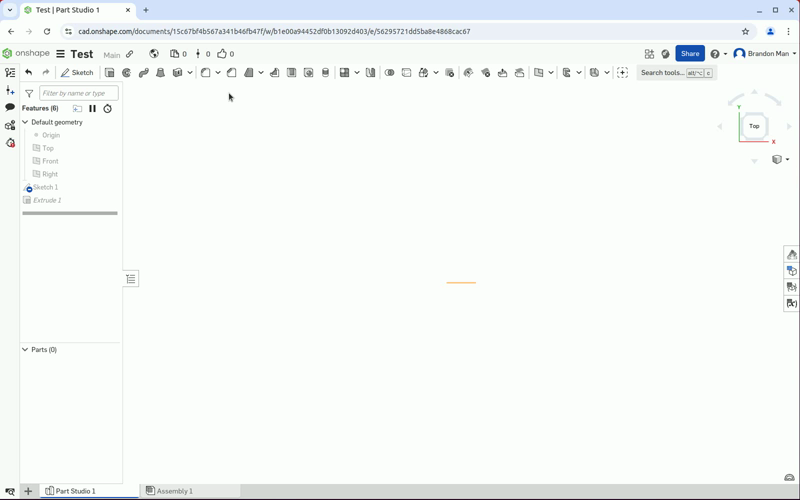
mouse_move(541, 75)
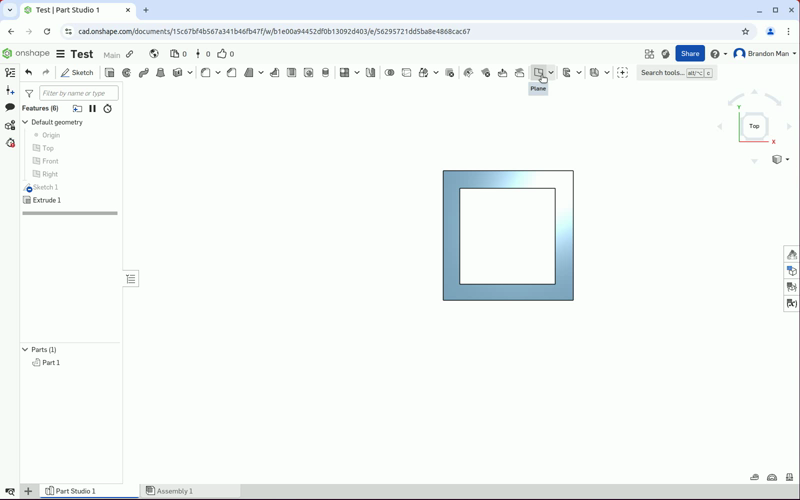
click(541, 75)
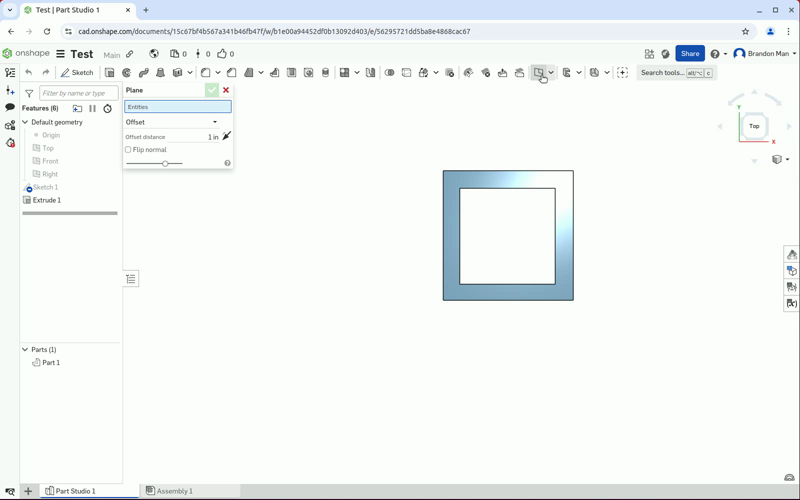
mouse_move(73, 150)
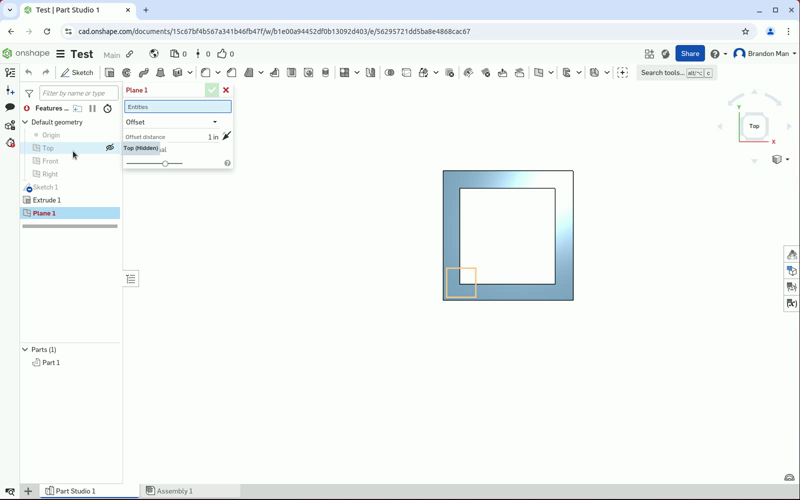
click(73, 150)
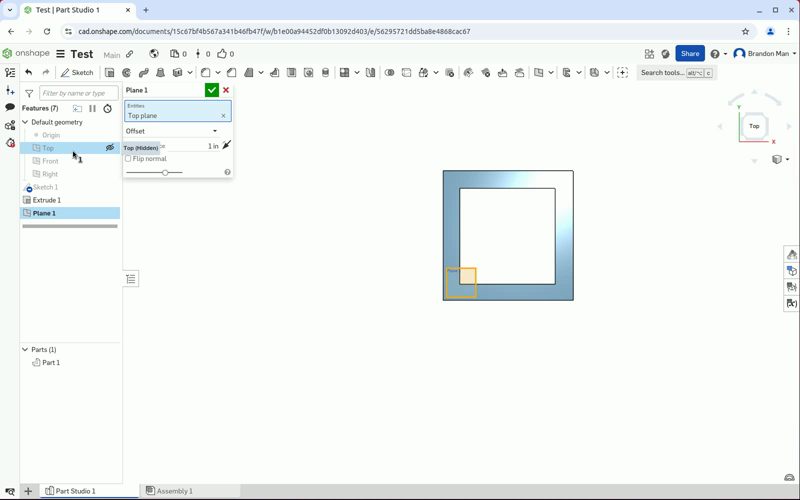
key(tab, 2)
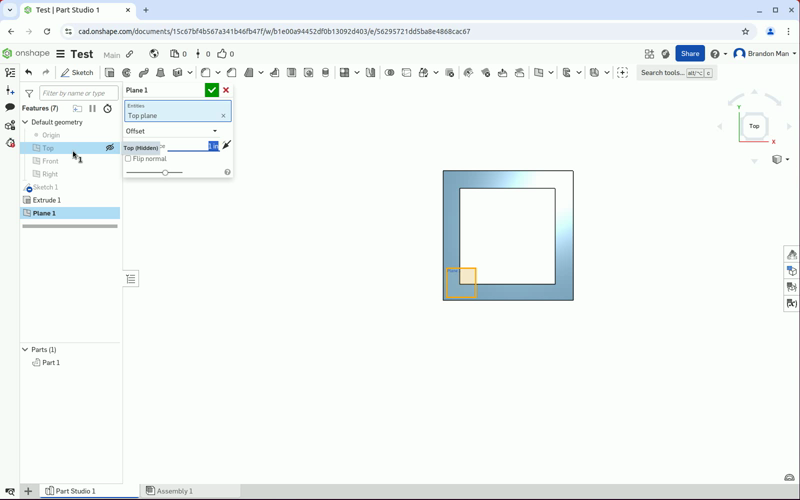
text(0.709)
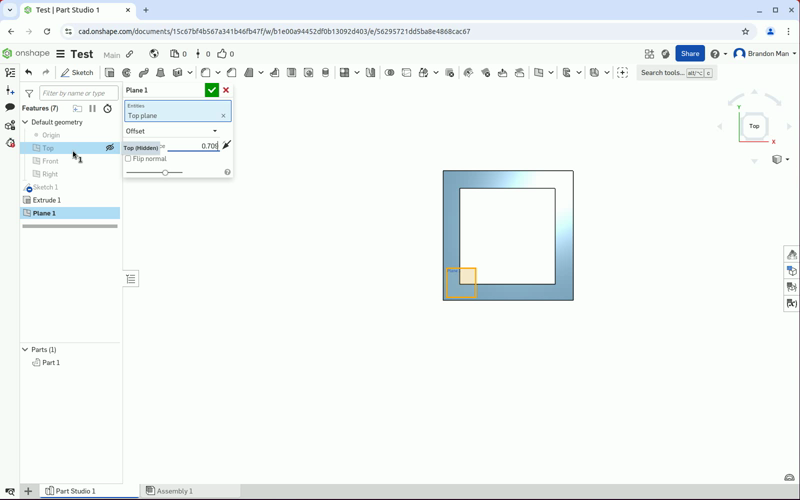
key(enter, 2)
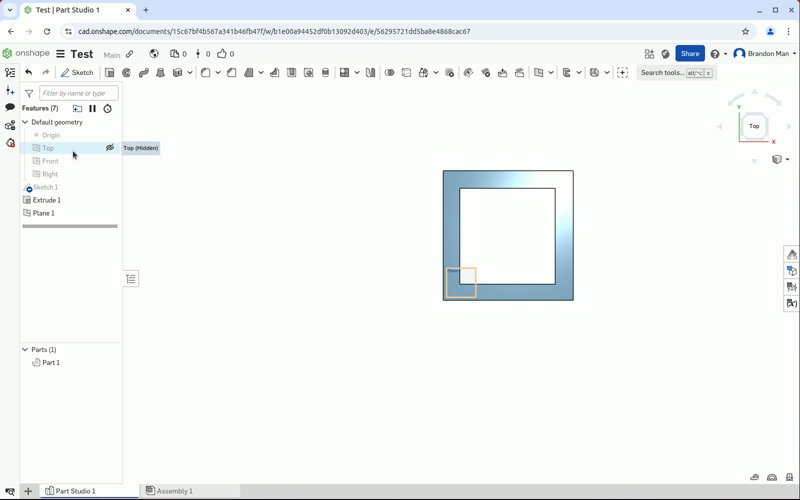
key(shift+s)
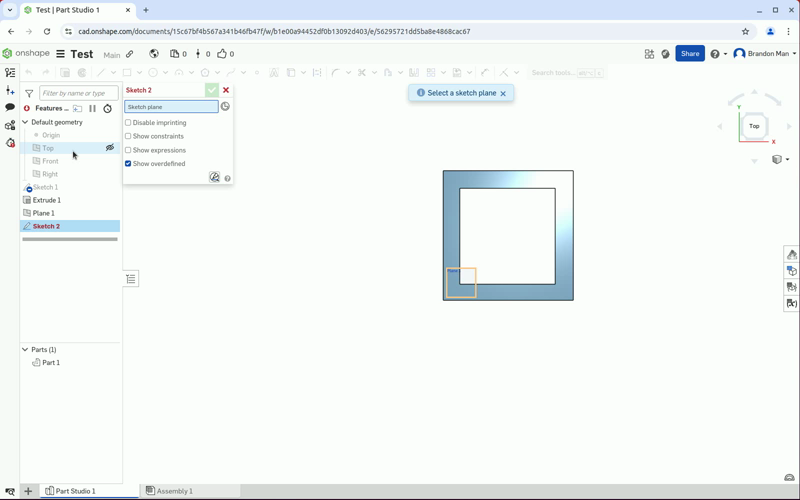
mouse_move(73, 215)
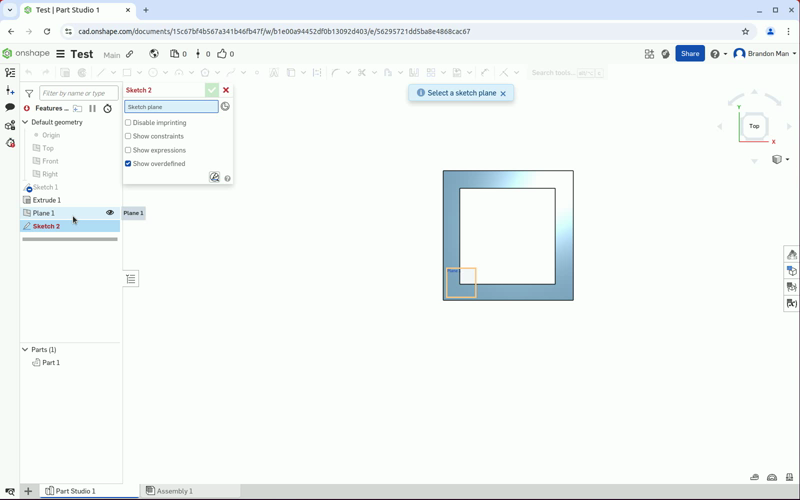
click(73, 215)
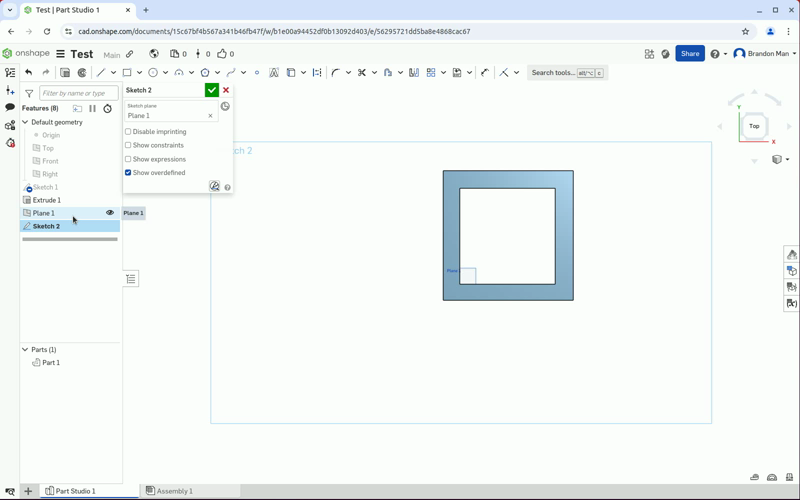
mouse_move(73, 352)
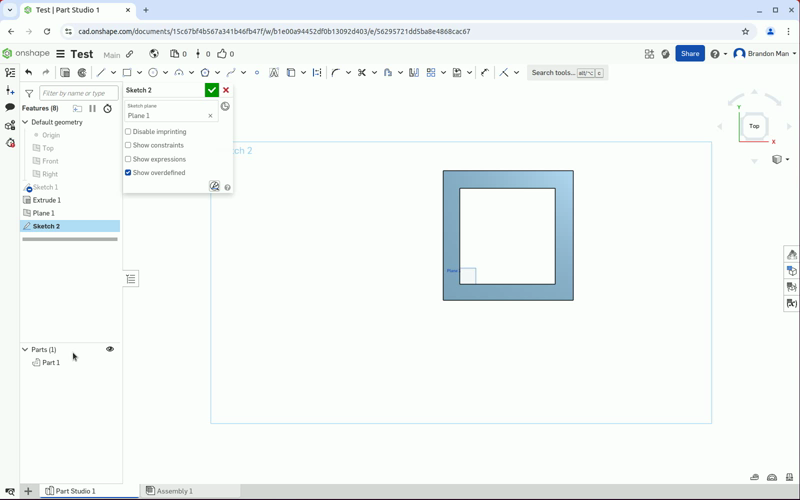
key(y)
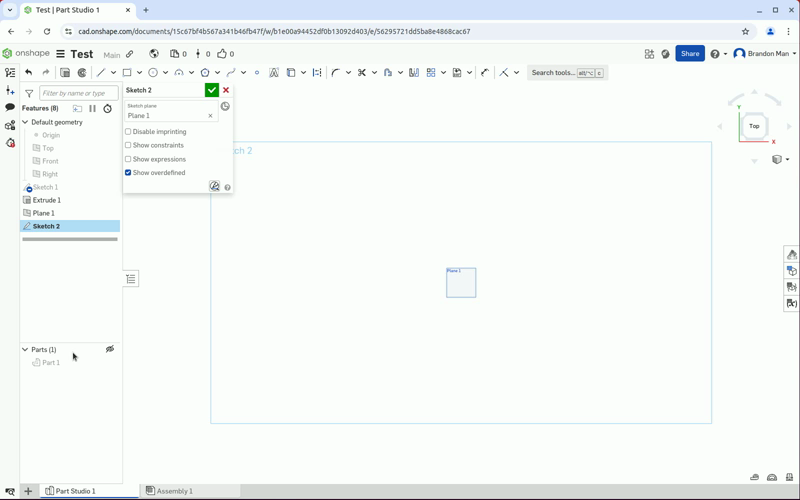
key(l)
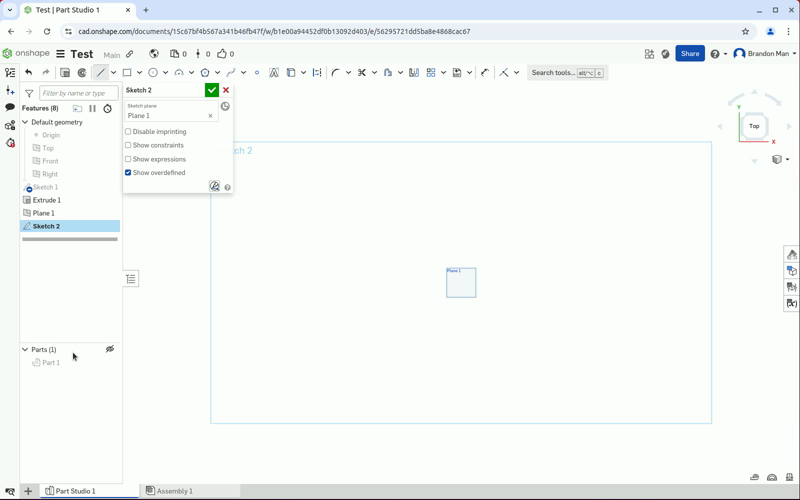
key_down(shift)
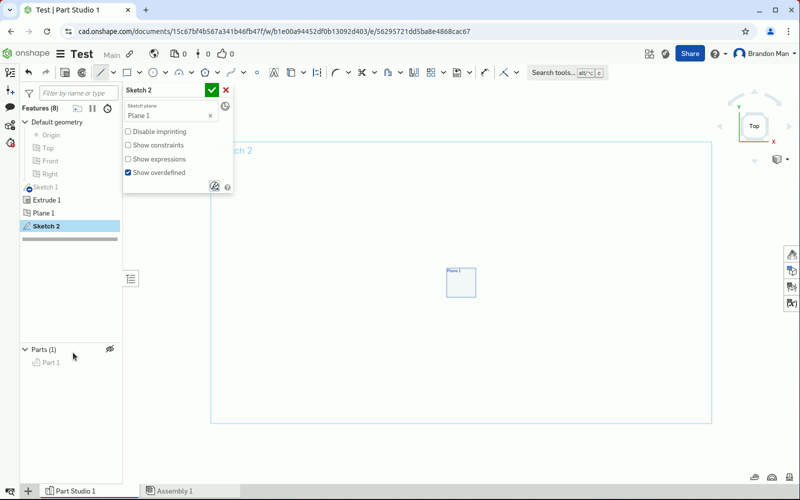
mouse_move(457, 286)
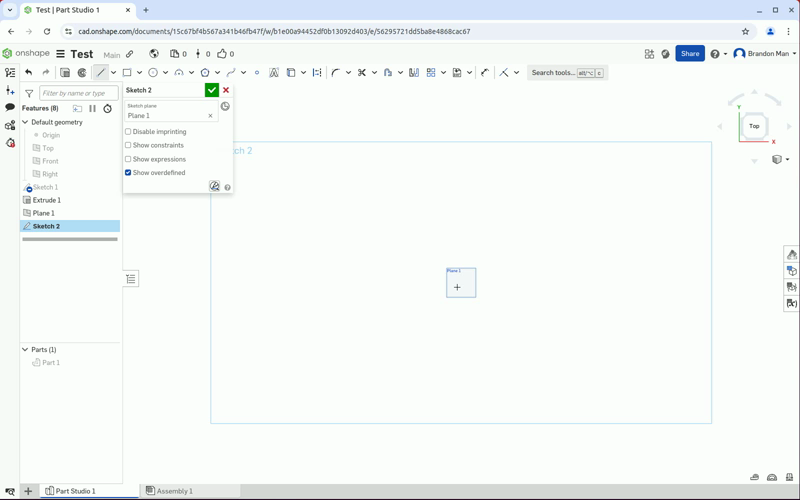
click(457, 286)
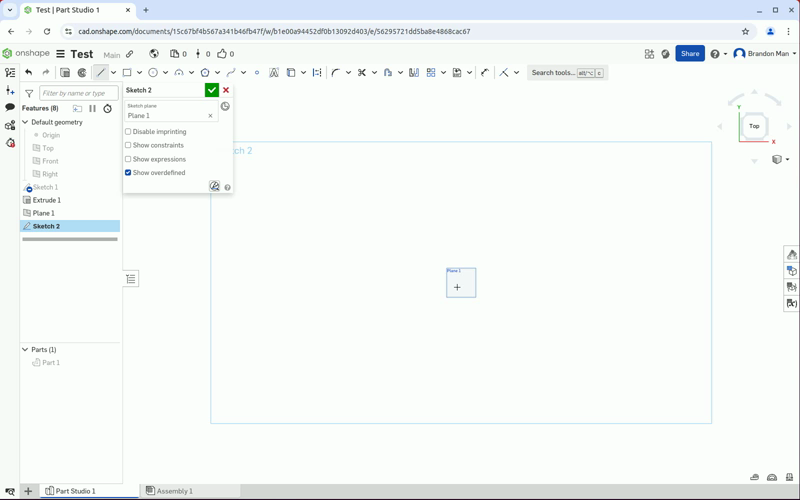
key_up(shift)
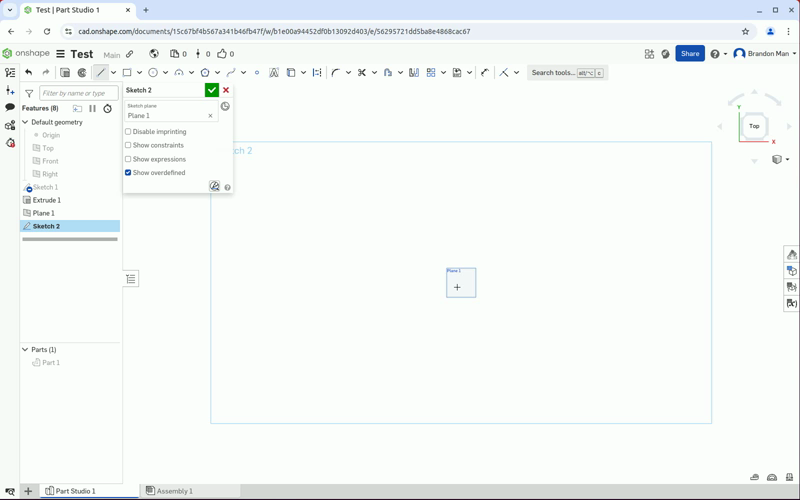
key_down(shift)
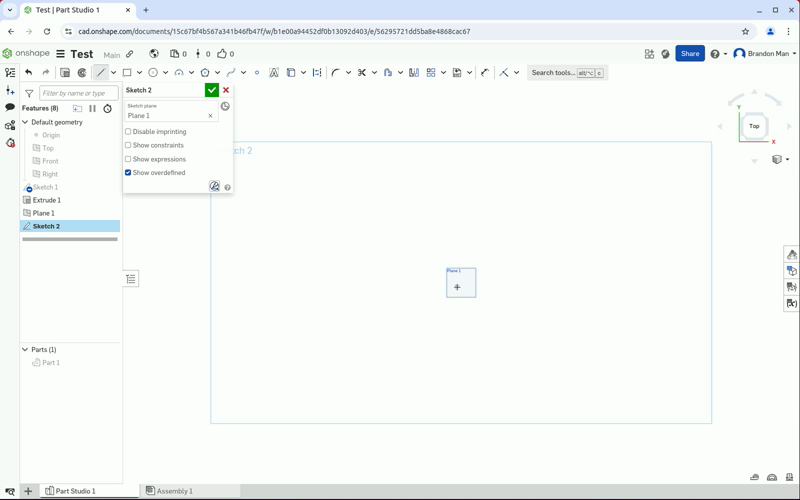
mouse_move(559, 286)
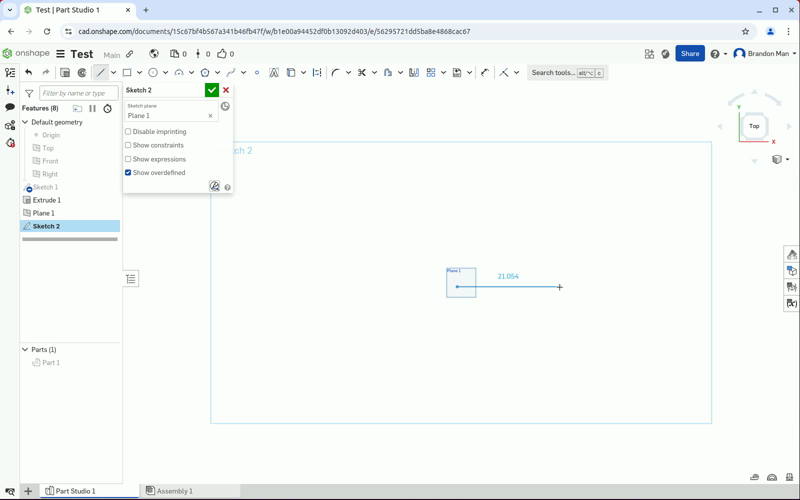
click(559, 286)
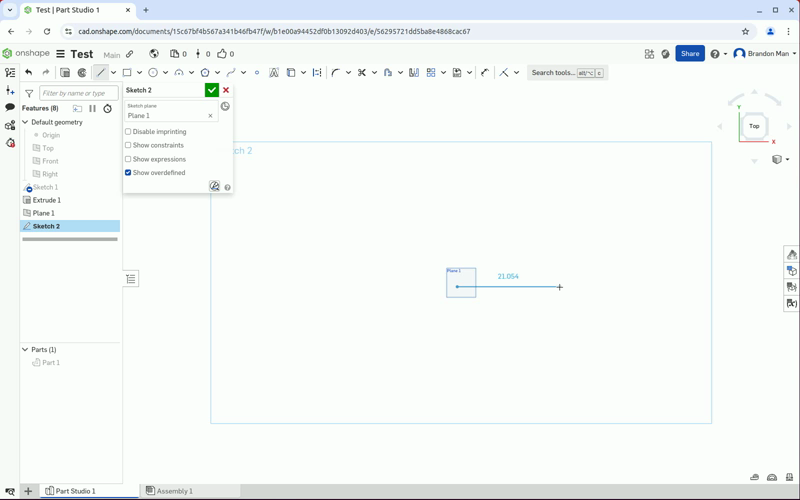
key_up(shift)
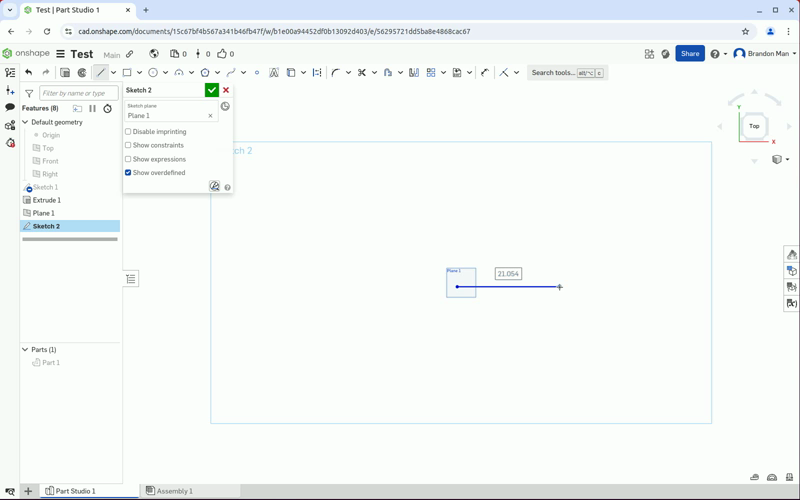
key_down(shift)
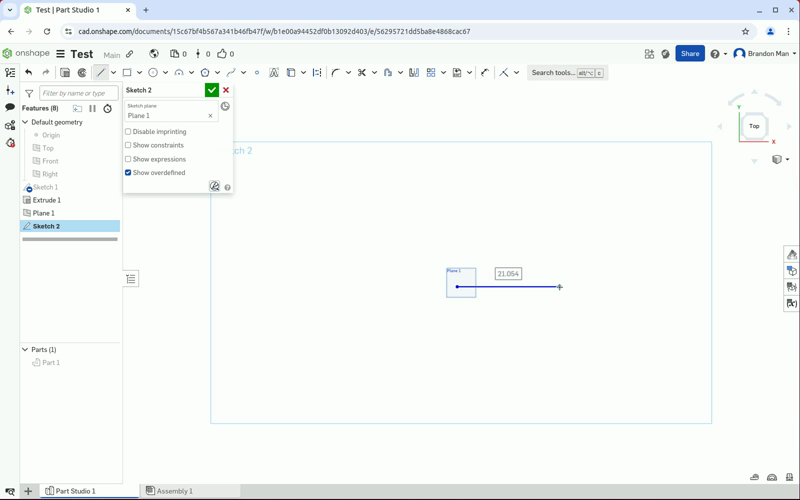
mouse_move(559, 184)
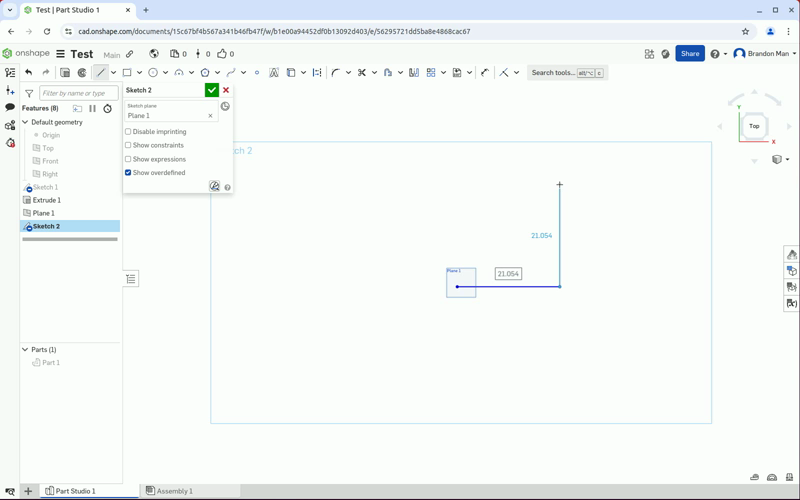
click(559, 184)
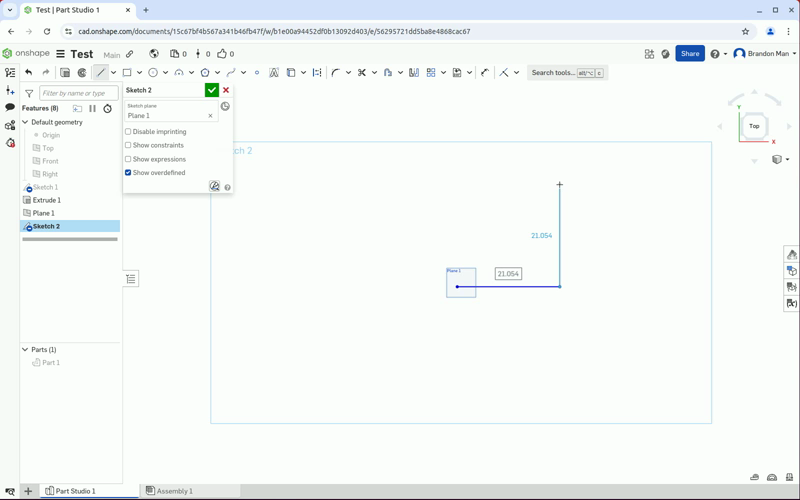
key_up(shift)
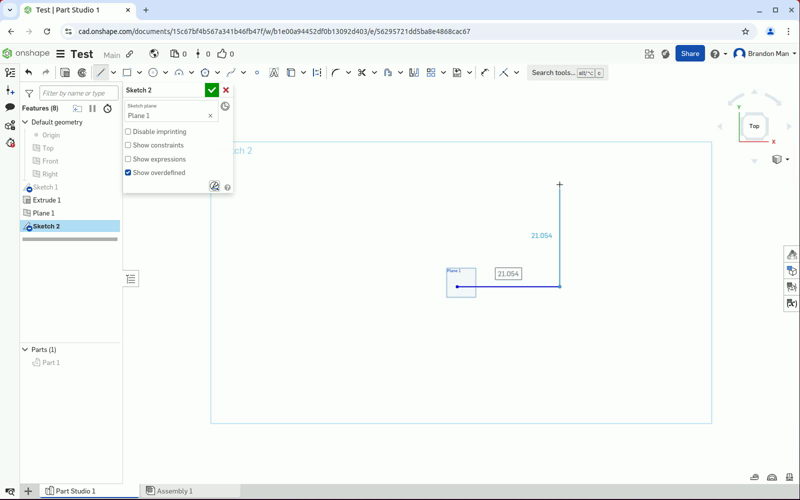
key_down(shift)
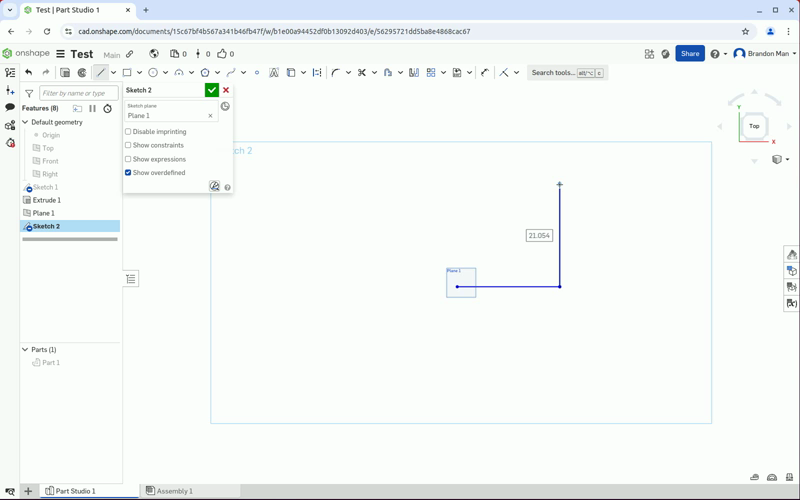
mouse_move(457, 184)
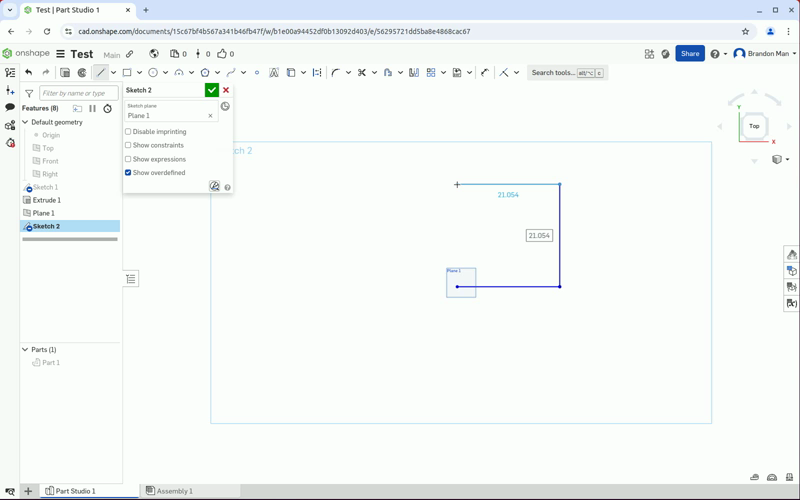
click(457, 184)
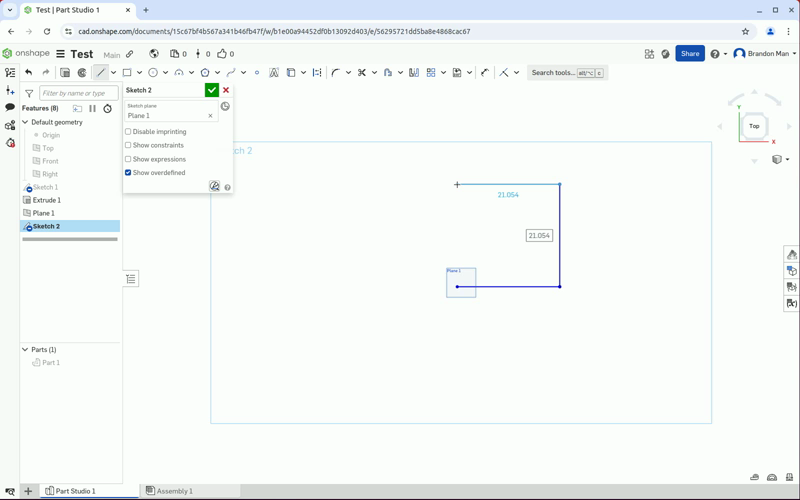
key_up(shift)
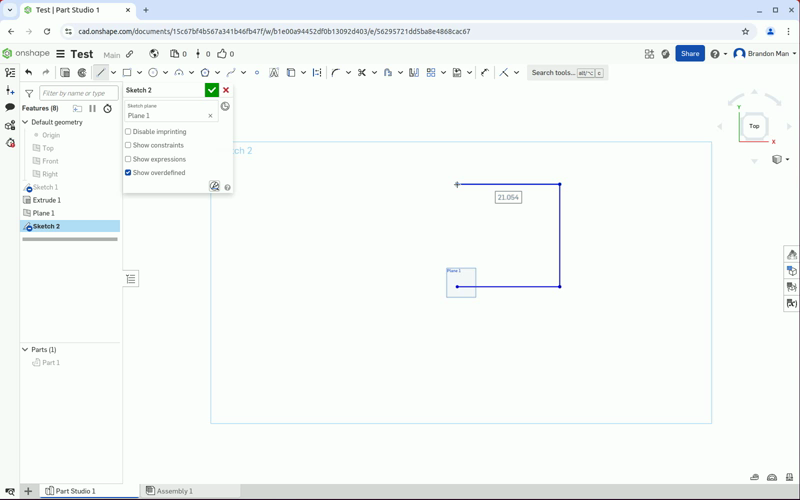
key_down(shift)
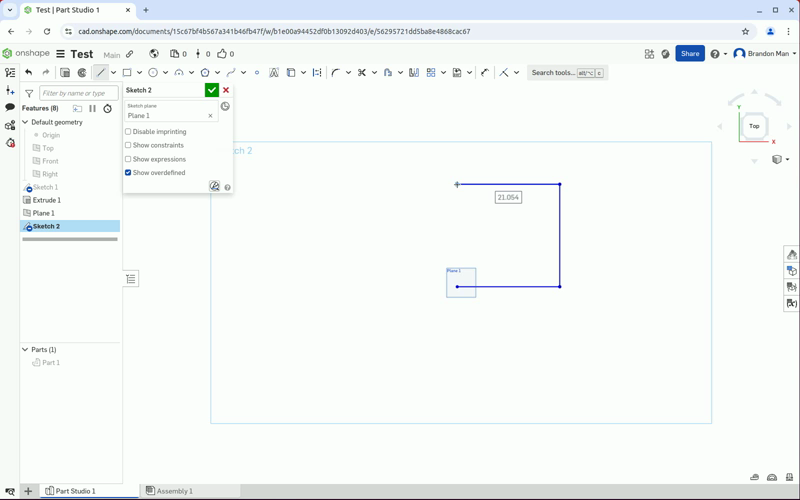
mouse_move(457, 286)
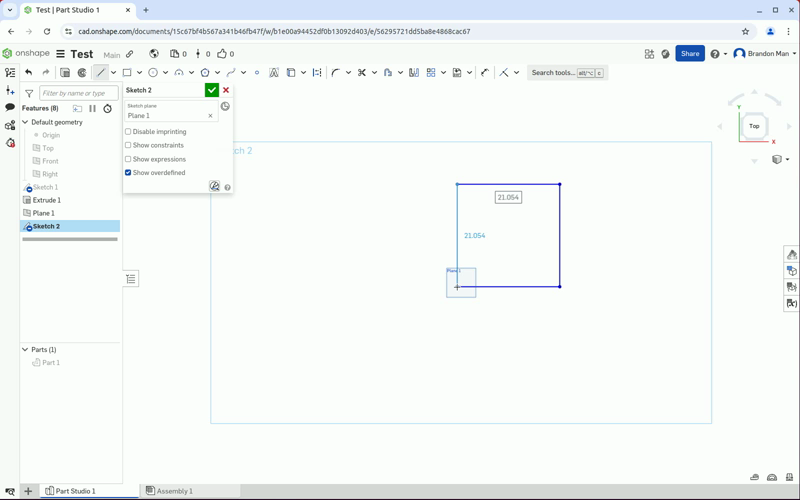
key_up(shift)
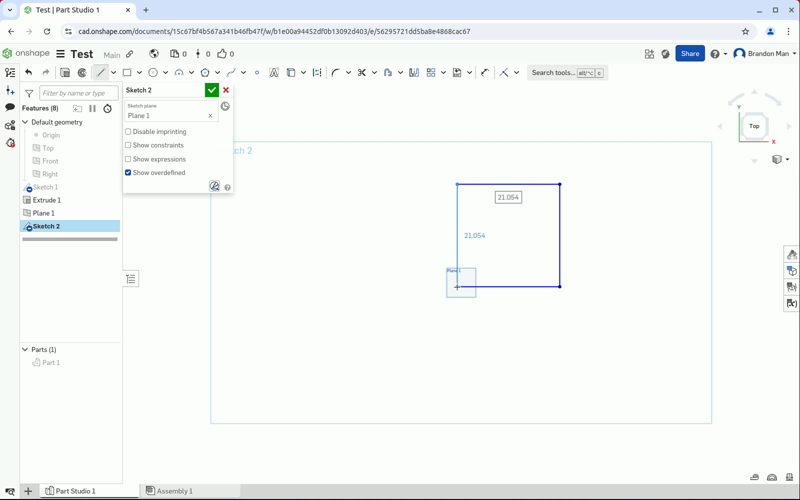
click(457, 286)
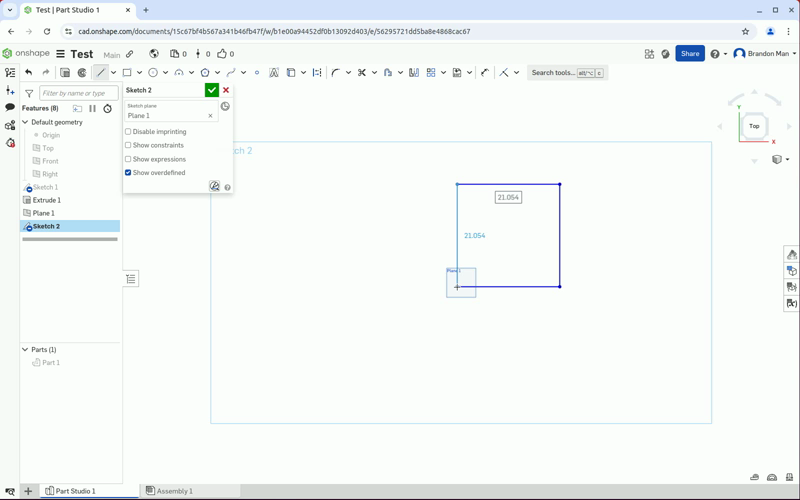
key(esc)
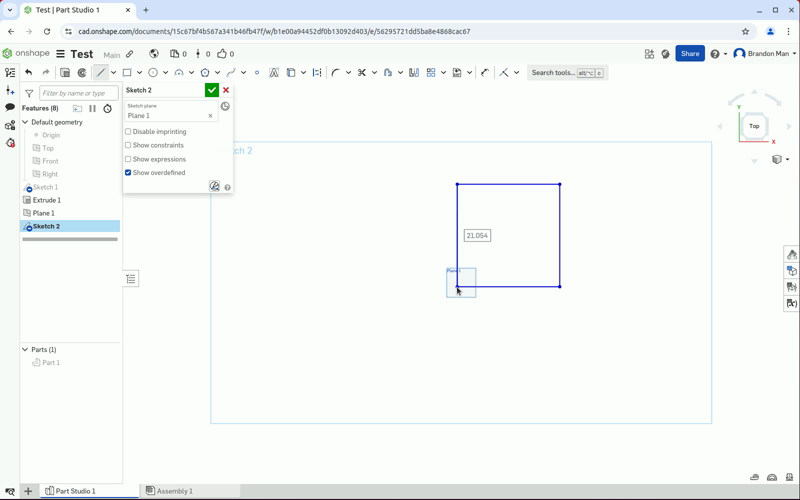
key(l)
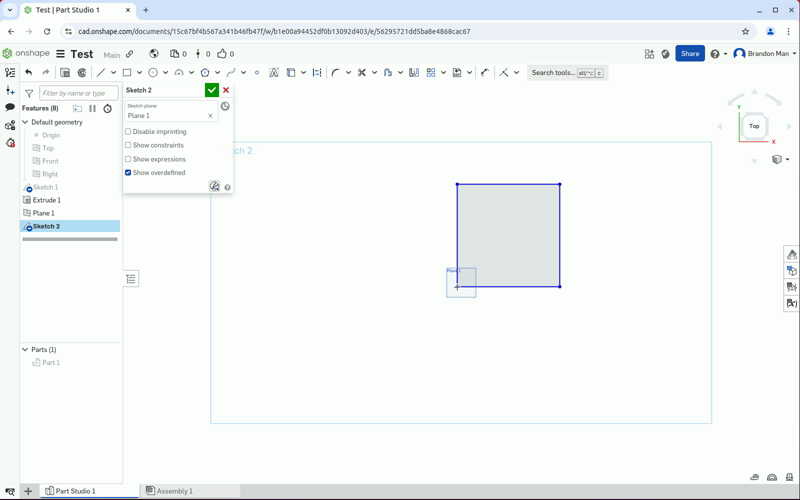
key_down(shift)
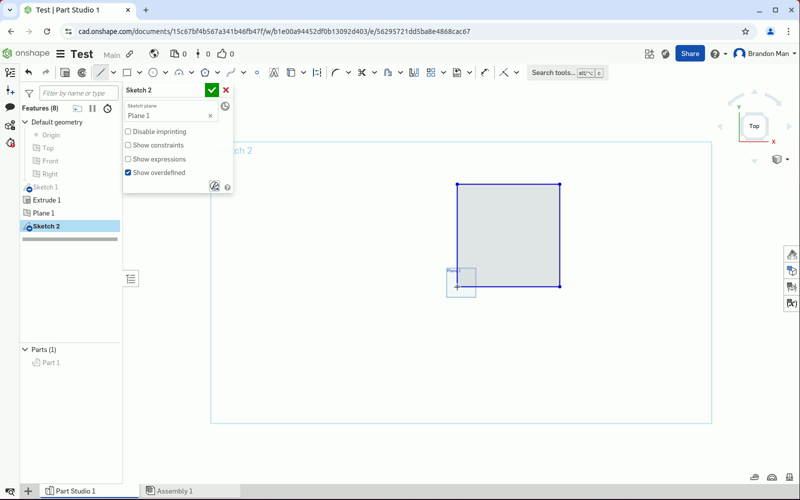
mouse_move(460, 283)
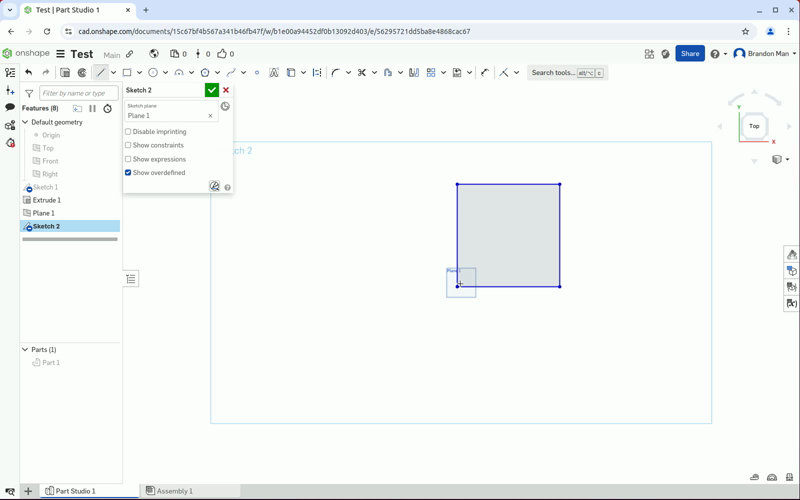
click(460, 283)
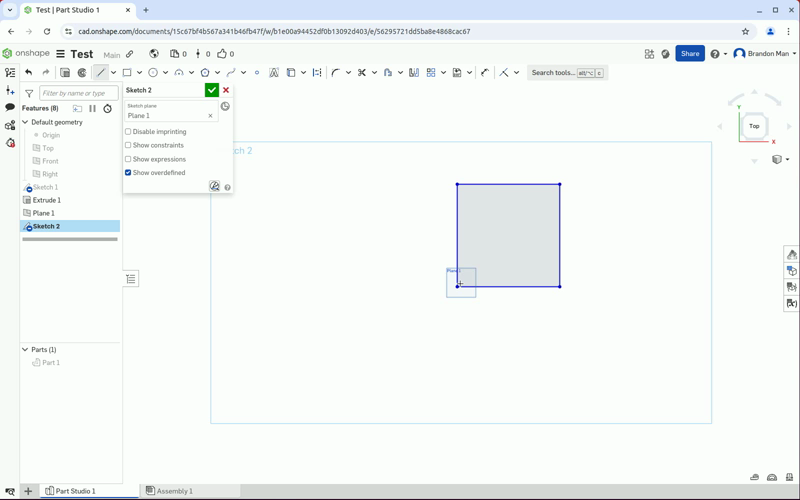
key_up(shift)
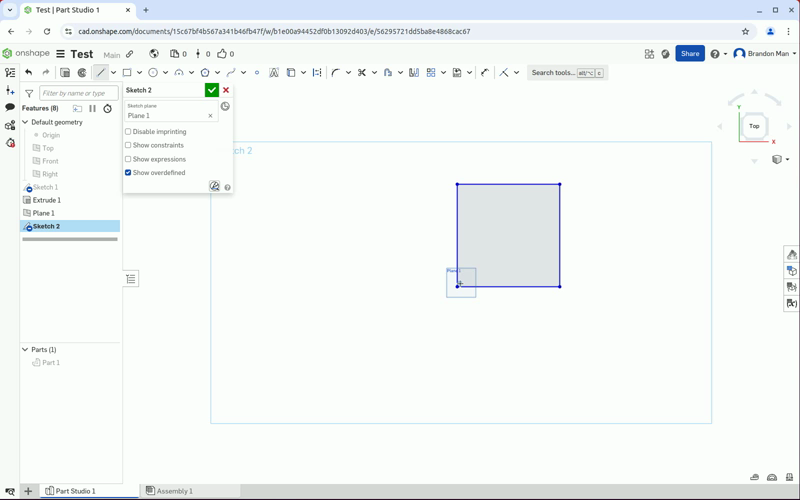
key_down(shift)
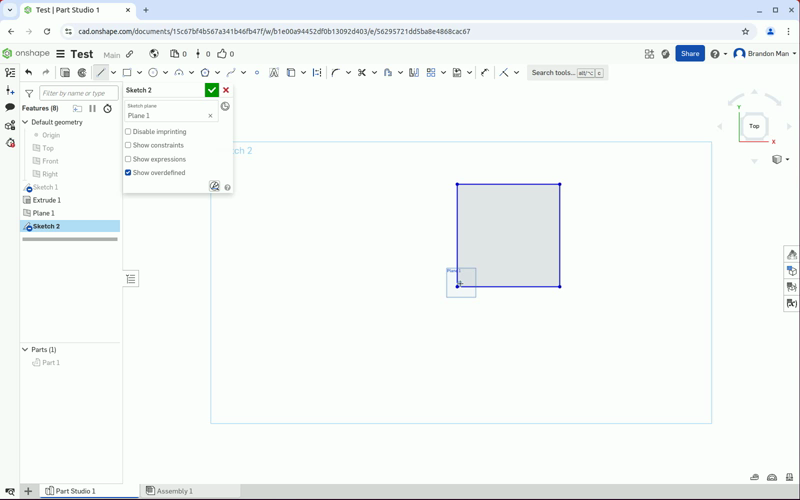
mouse_move(556, 283)
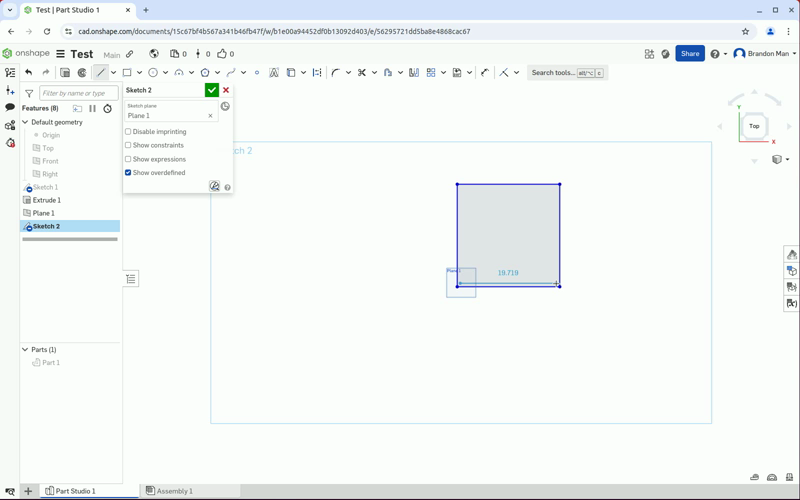
click(556, 283)
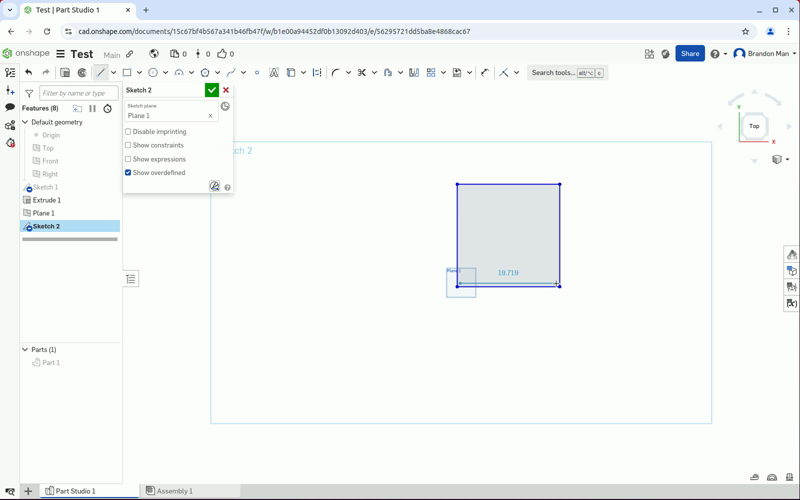
key_up(shift)
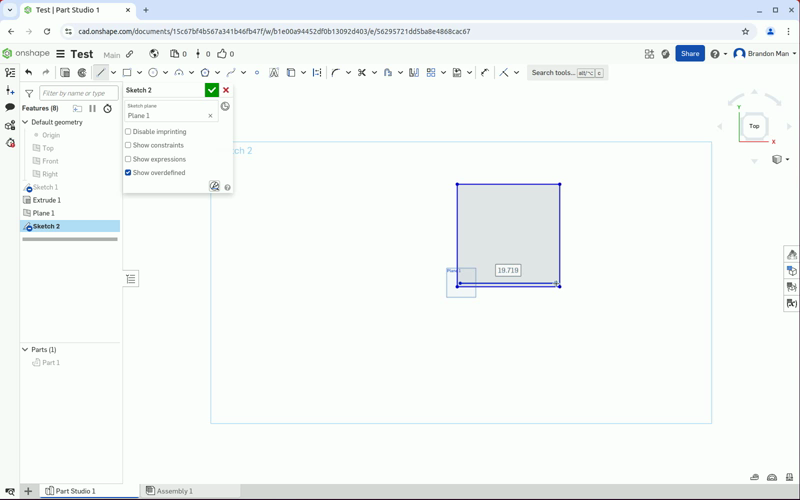
key_down(shift)
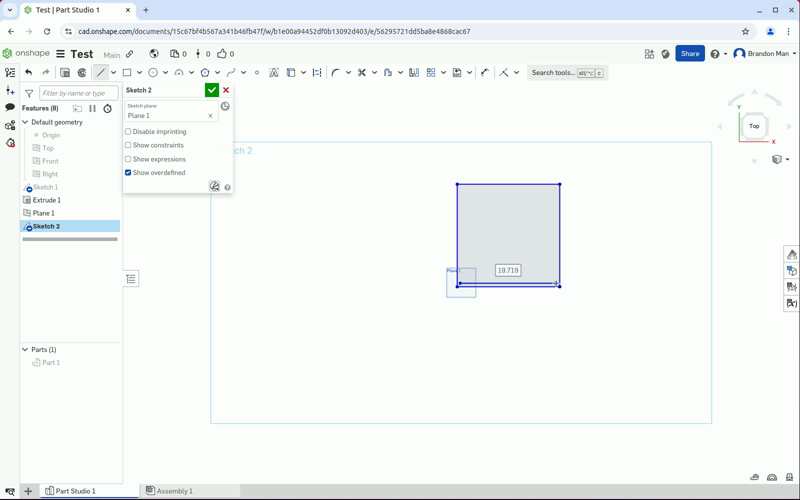
mouse_move(556, 187)
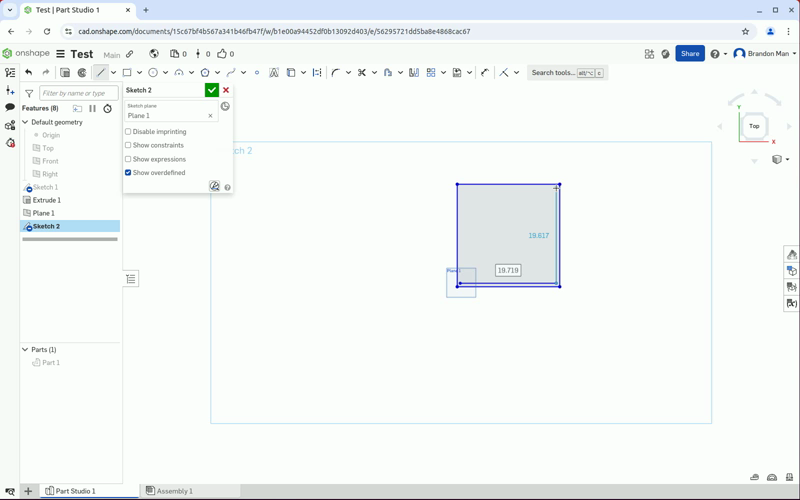
click(556, 187)
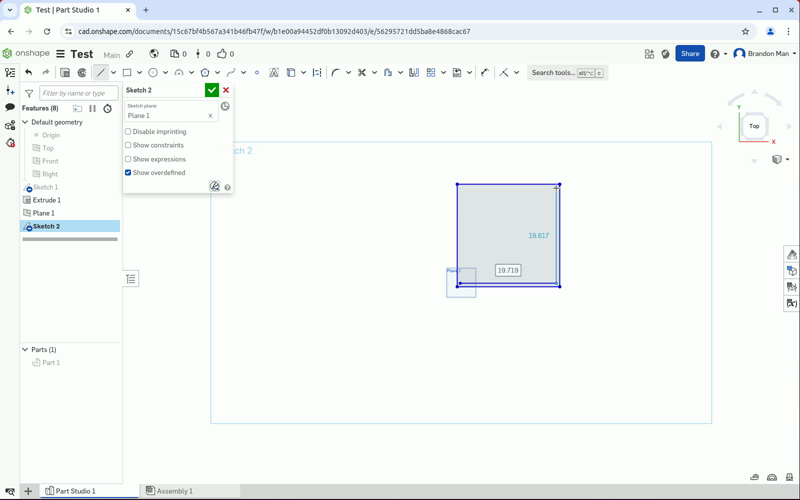
key_up(shift)
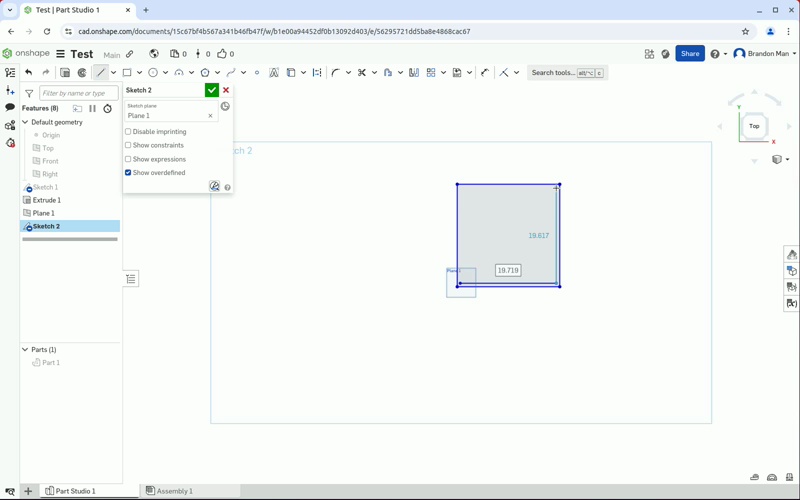
key_down(shift)
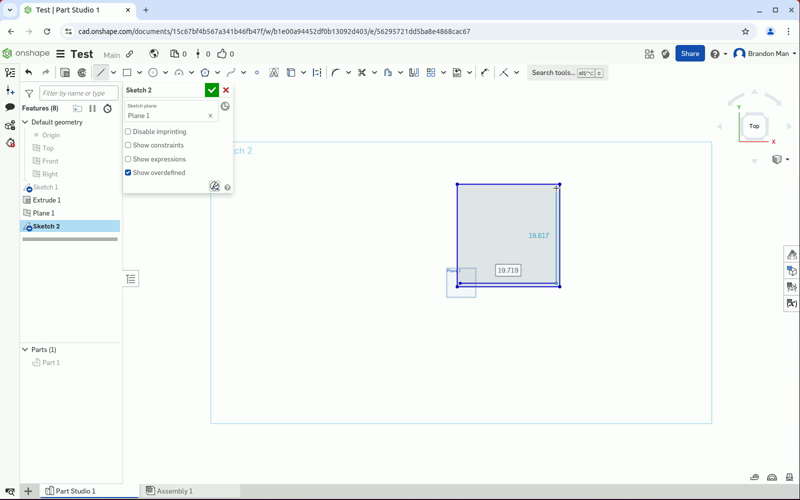
mouse_move(460, 187)
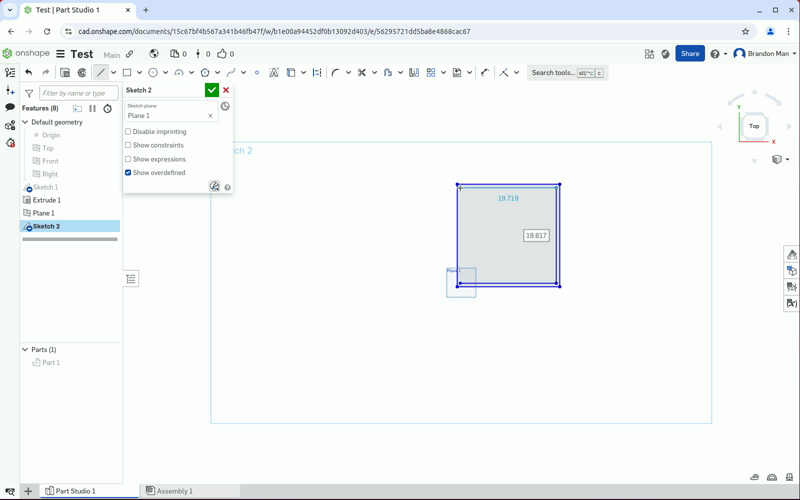
click(460, 187)
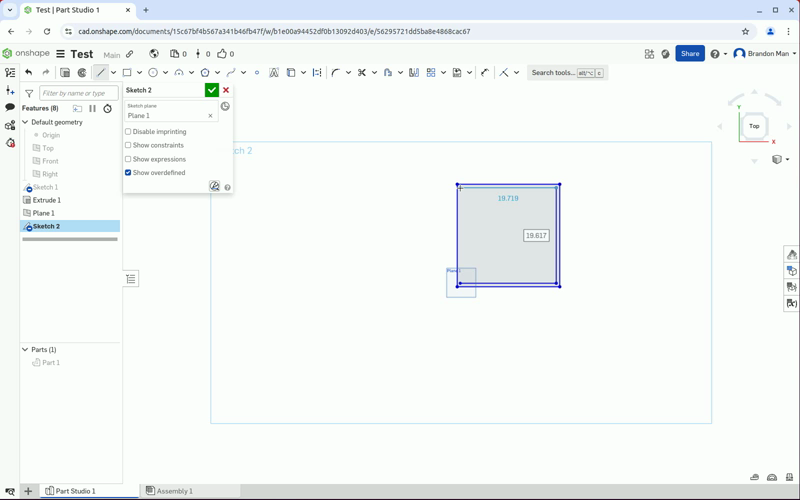
key_up(shift)
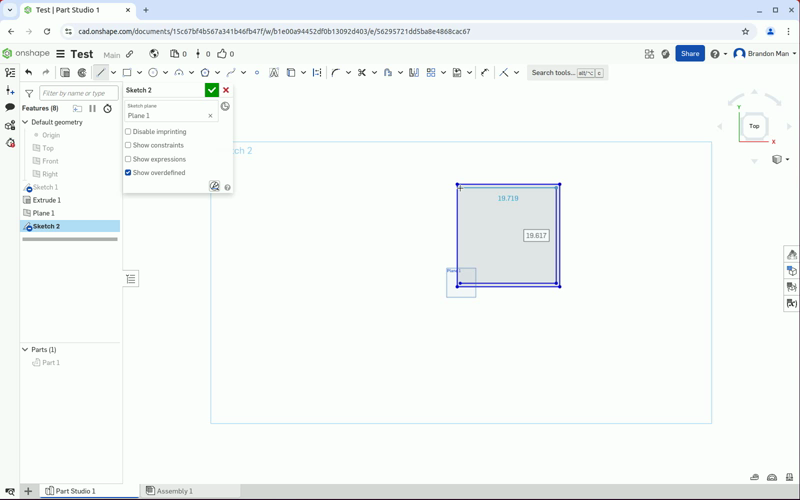
key_down(shift)
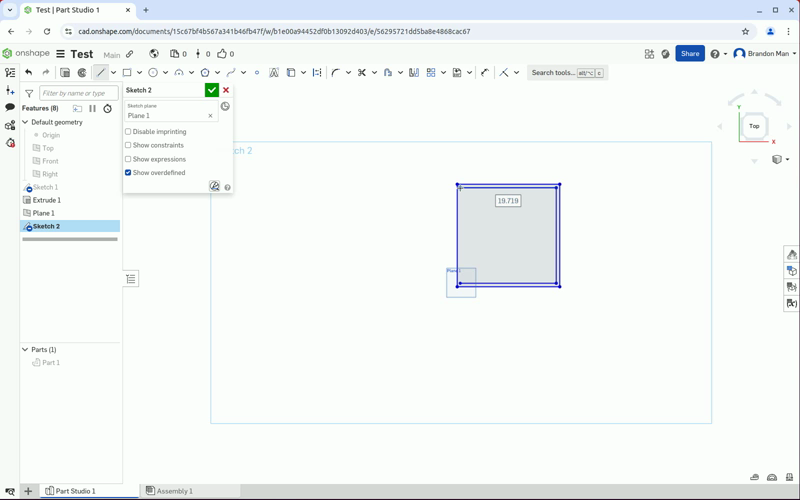
mouse_move(460, 283)
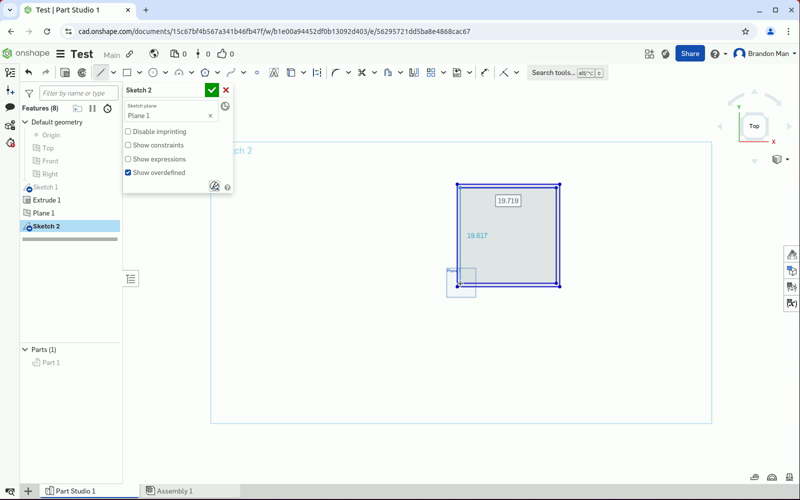
key_up(shift)
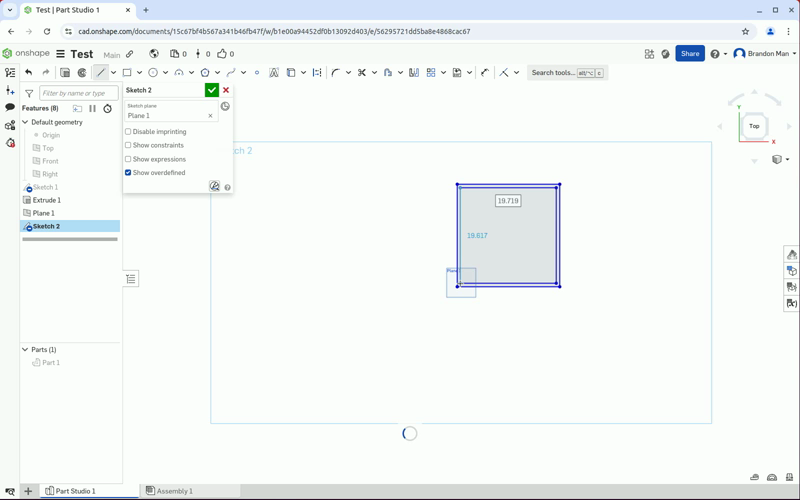
click(460, 283)
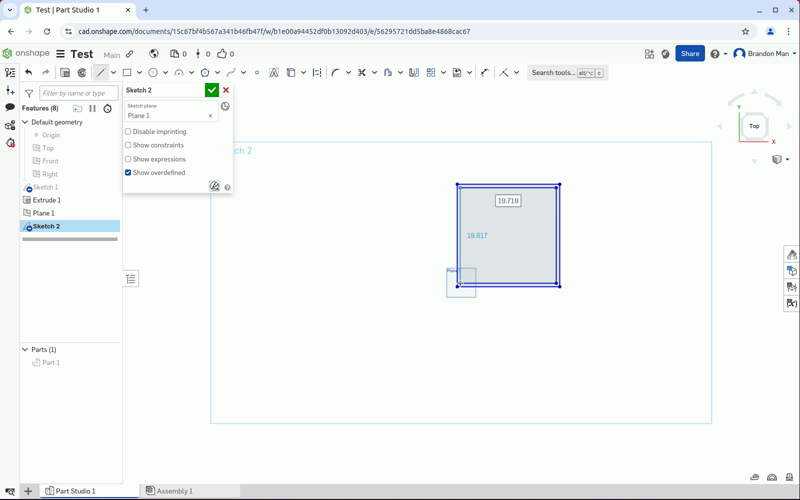
key(esc)
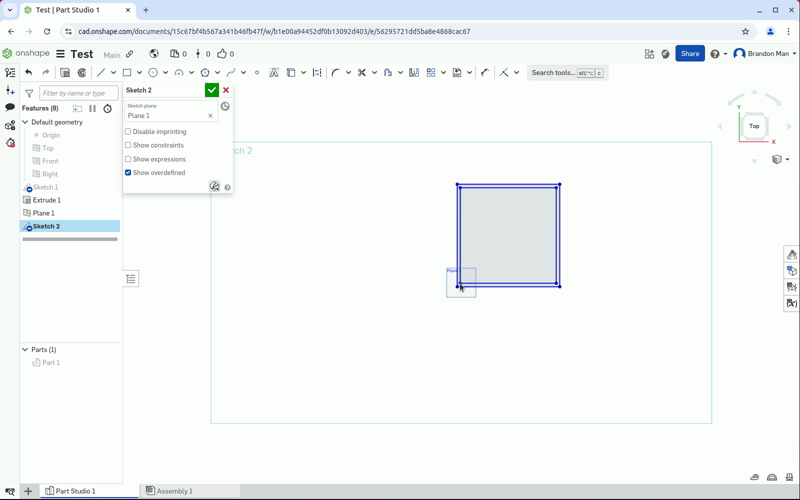
mouse_move(503, 284)
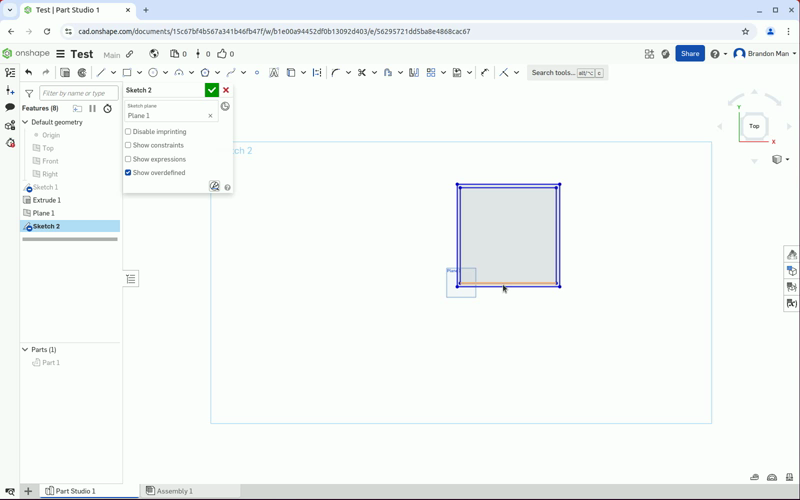
scroll(6)
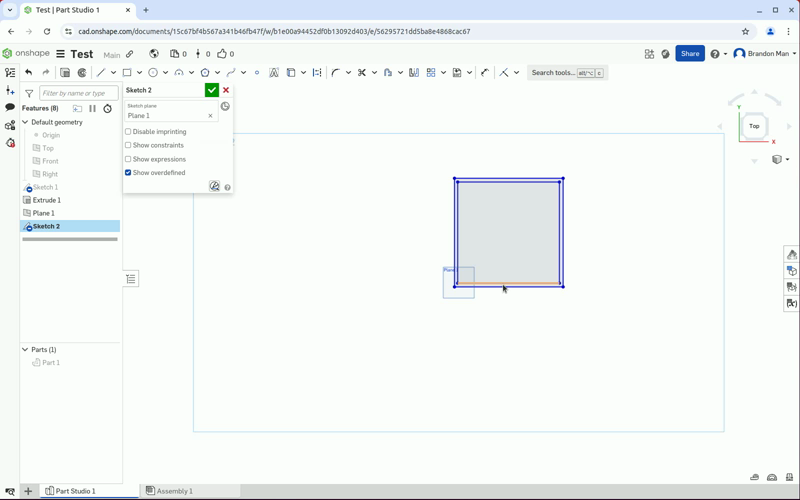
scroll(6)
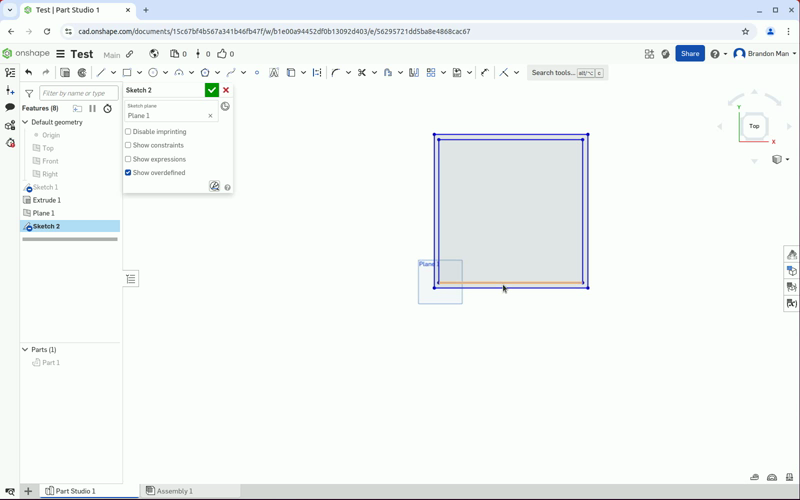
scroll(6)
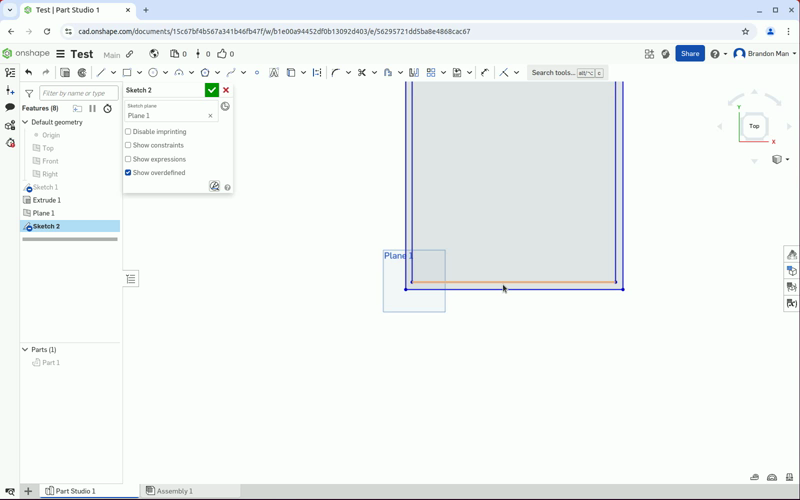
scroll(6)
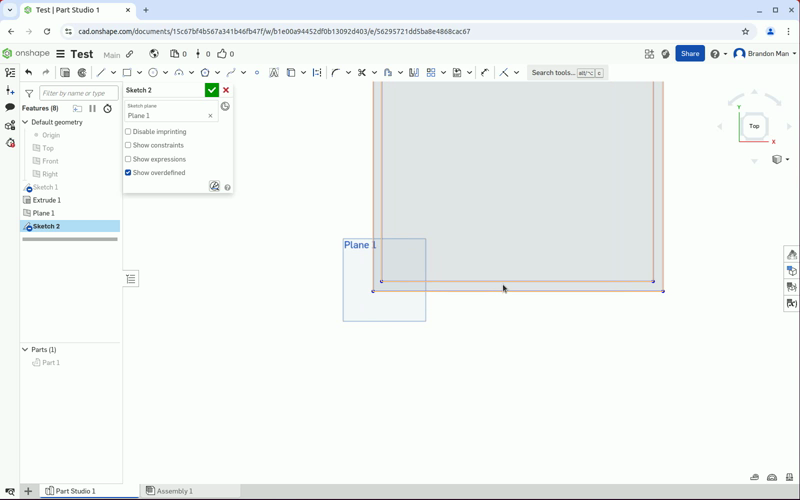
scroll(6)
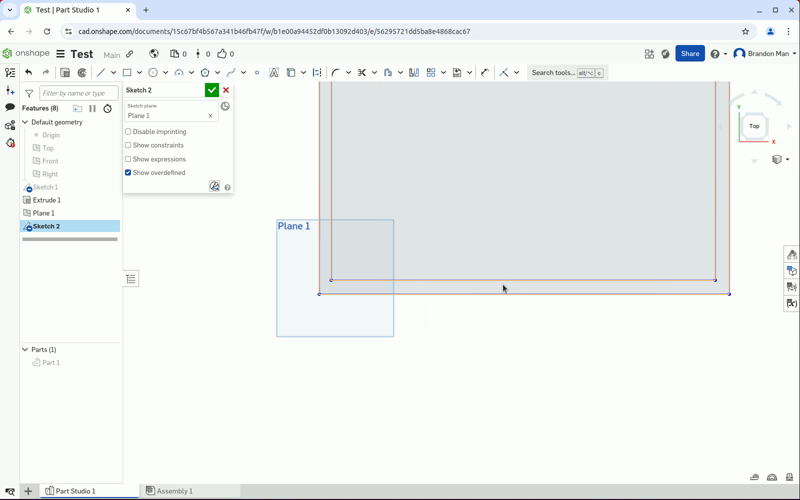
scroll(6)
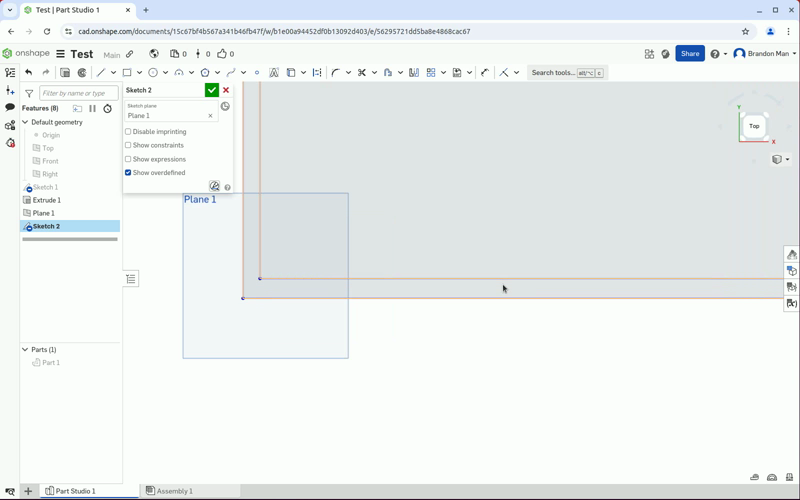
scroll(6)
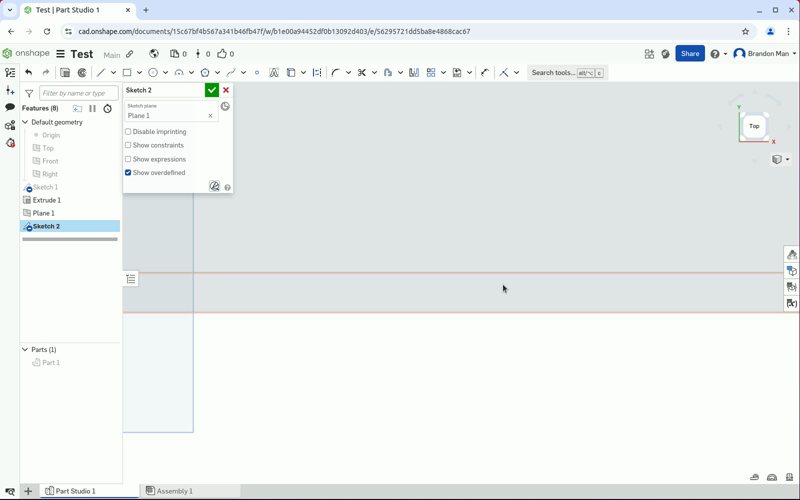
click(503, 284)
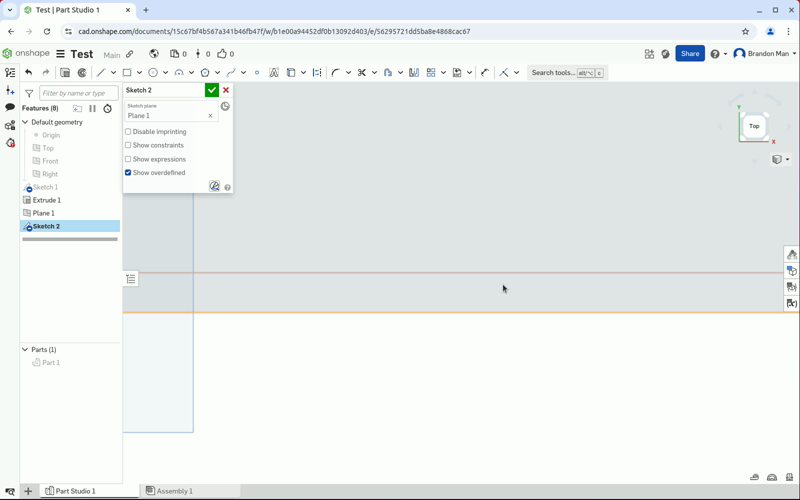
scroll(-6)
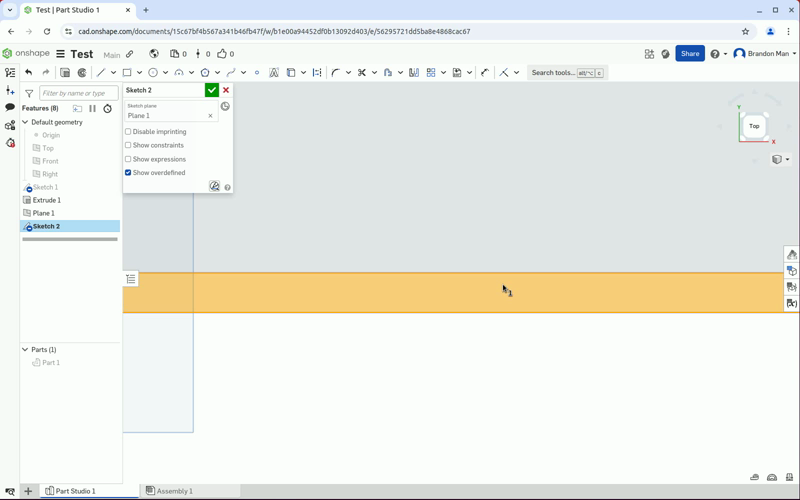
scroll(-6)
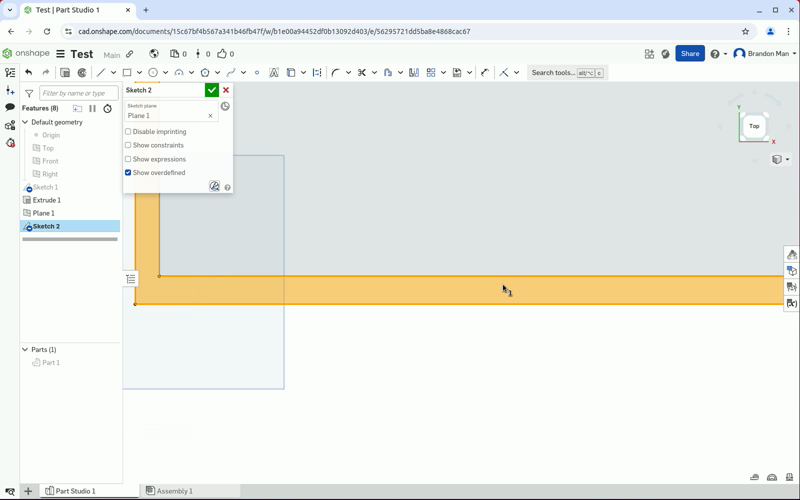
scroll(-6)
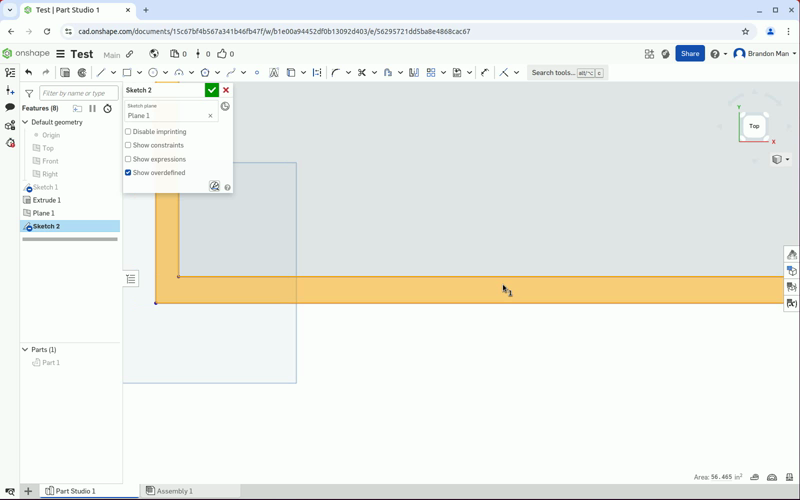
scroll(-6)
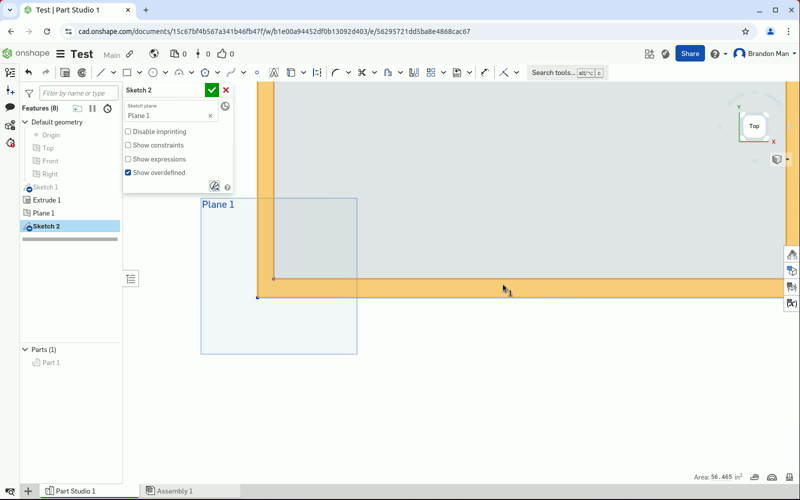
scroll(-6)
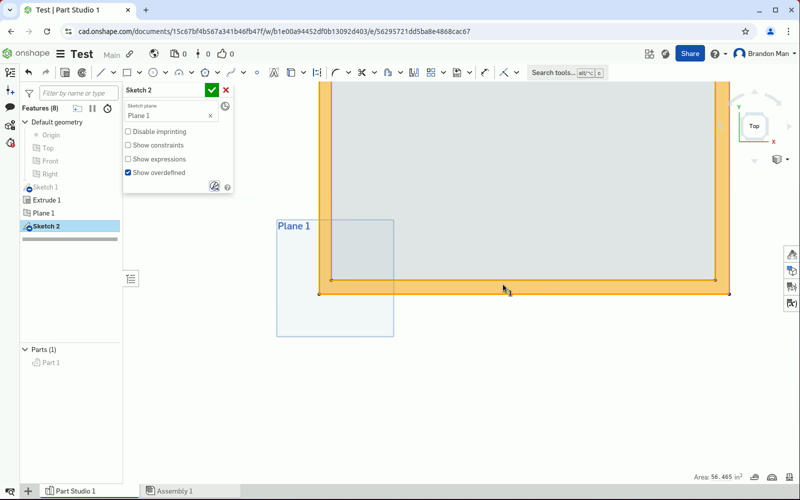
scroll(-6)
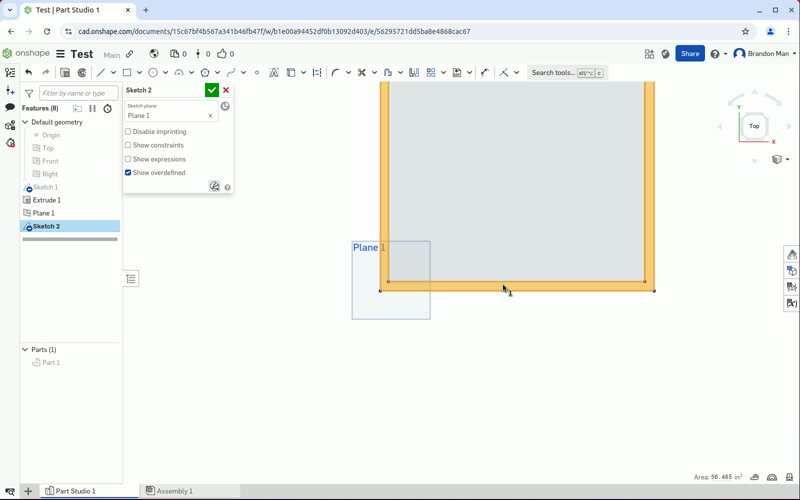
scroll(-6)
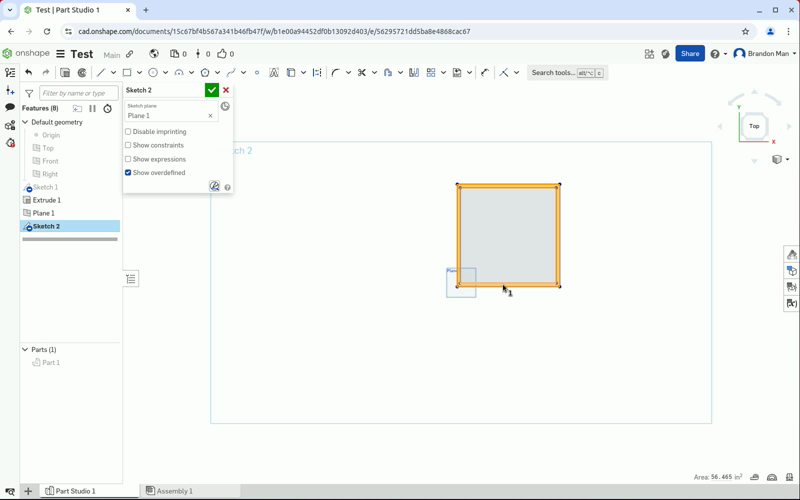
mouse_move(73, 352)
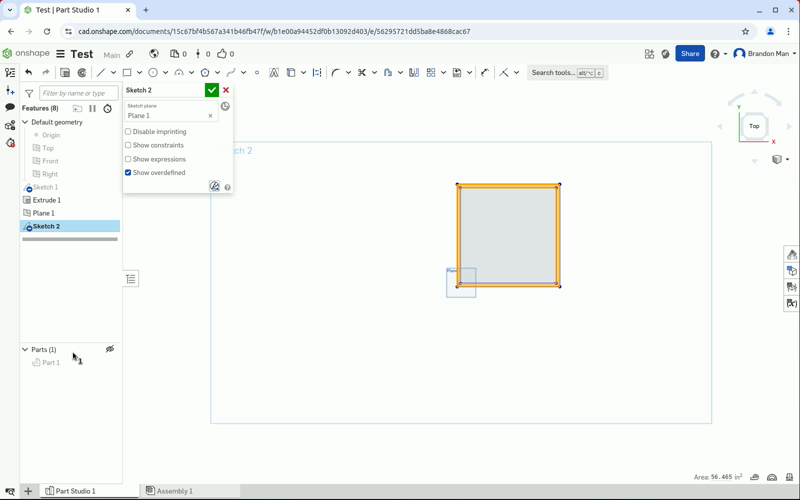
key(shift+y)
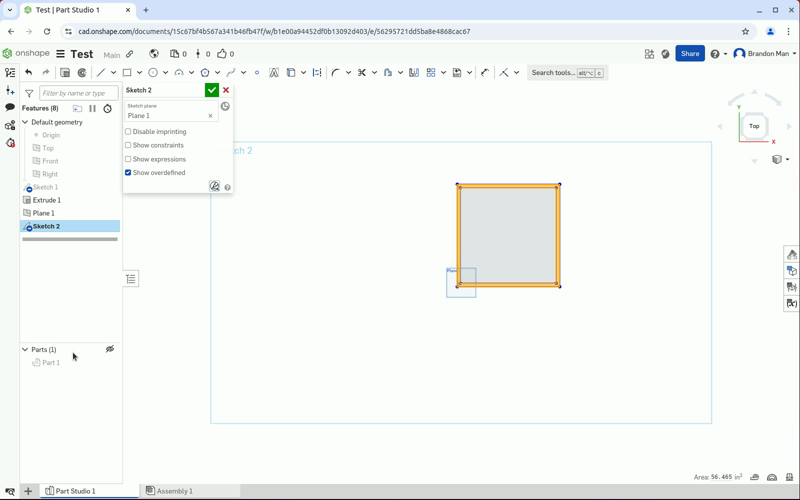
key(shift+e)
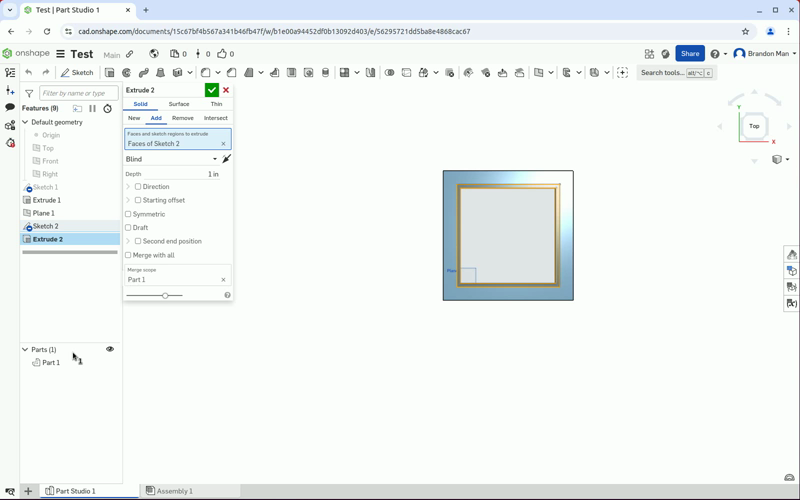
mouse_move(143, 106)
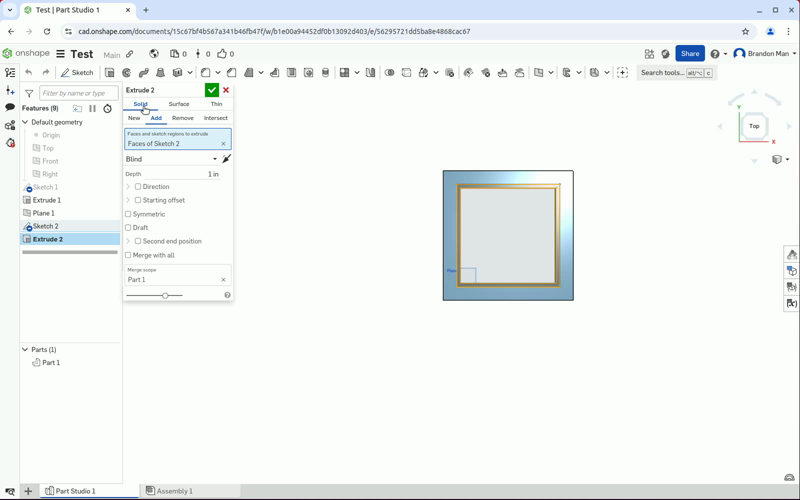
click(143, 106)
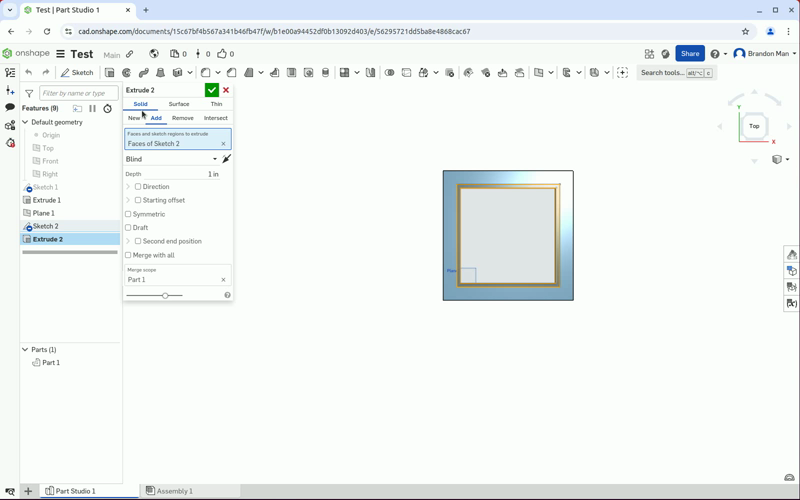
mouse_move(137, 120)
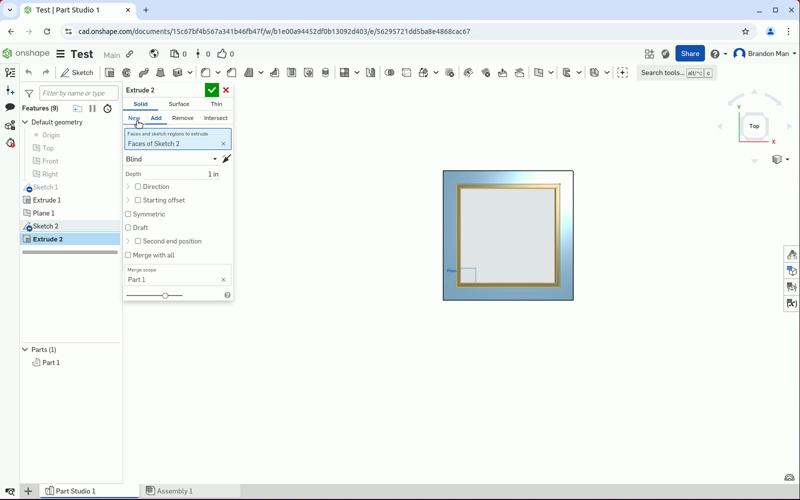
click(137, 120)
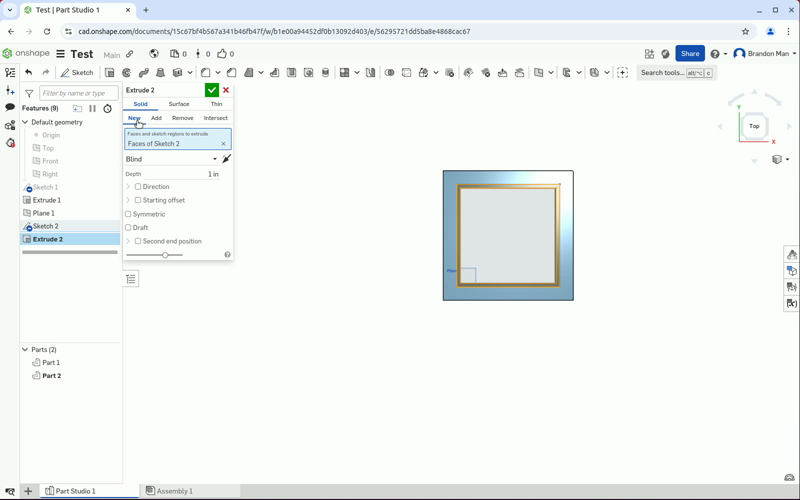
key(tab, 4)
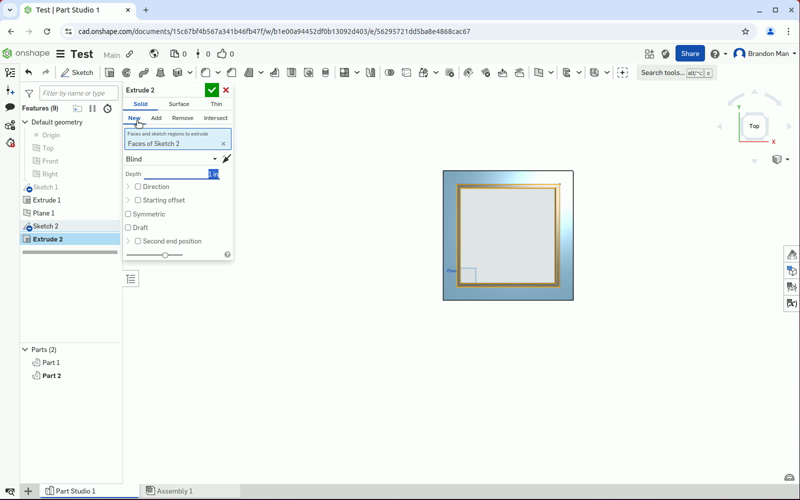
text(2.166)
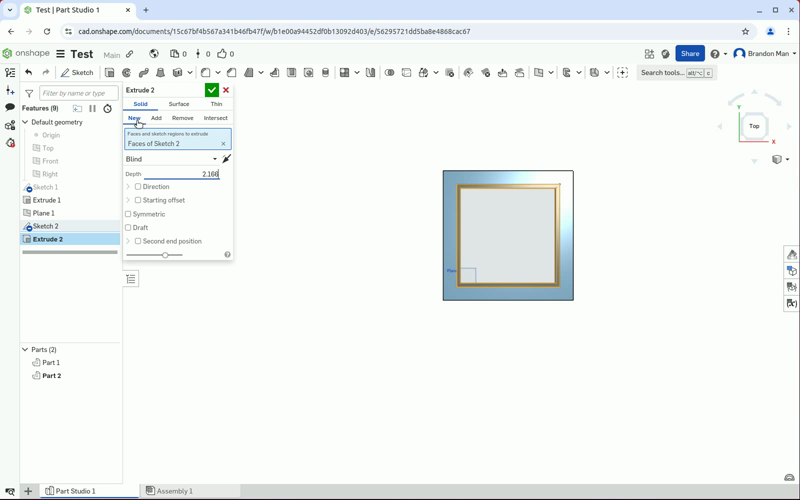
key(enter)
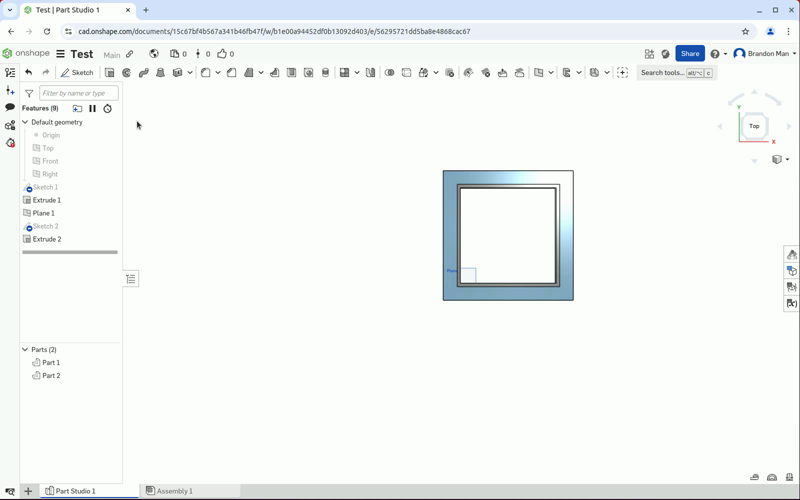
key(shift+h)
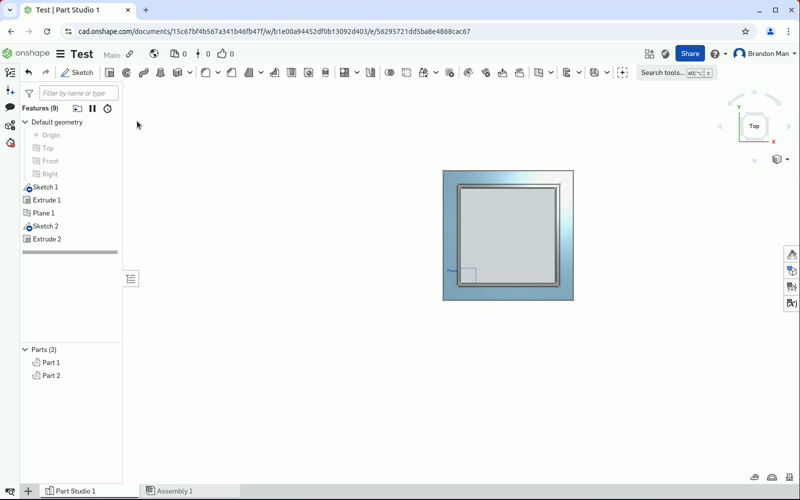
key(shift+h)
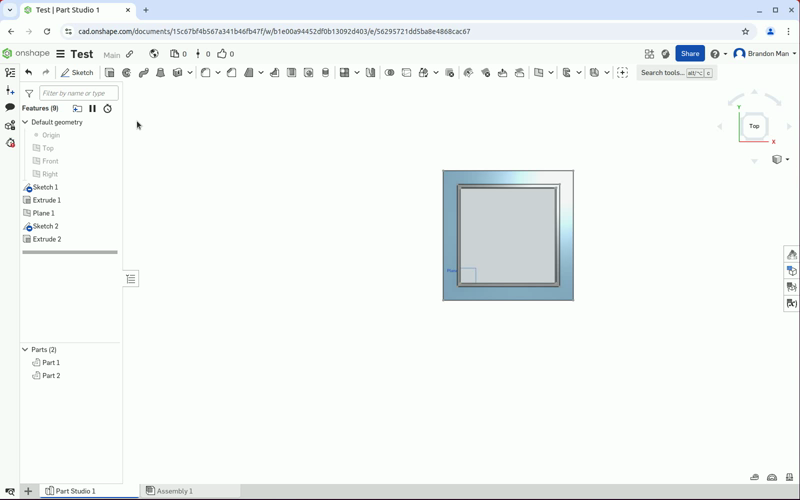
key(shift+7)
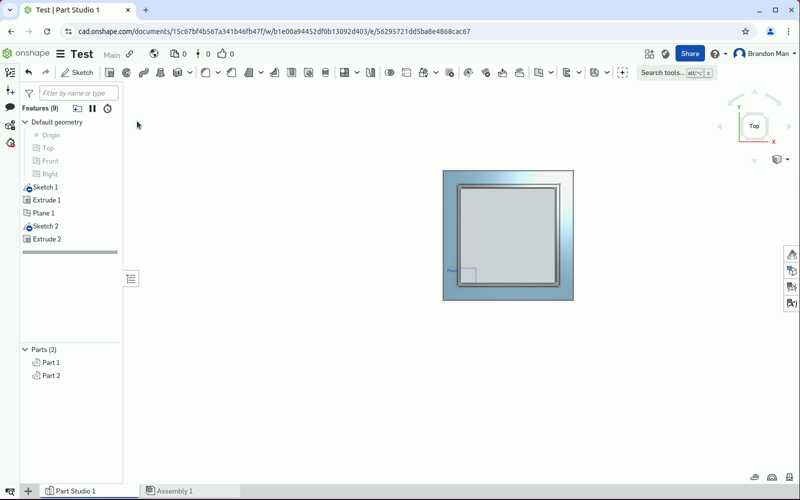
key(up, 3)
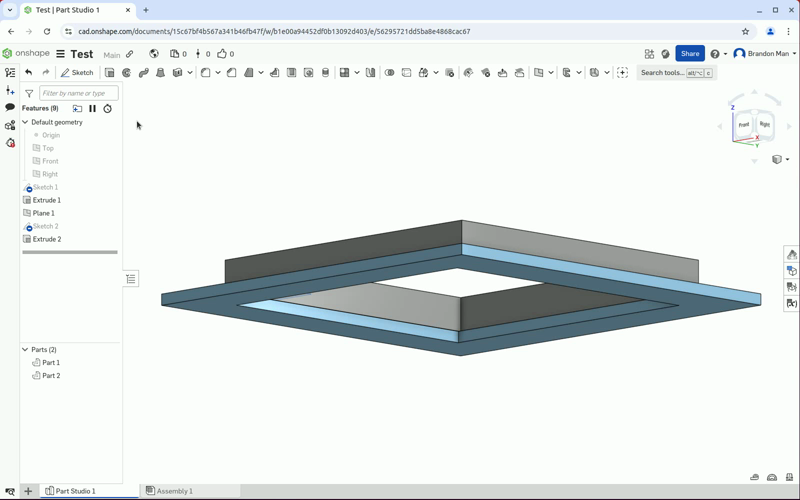
key(left, 3)
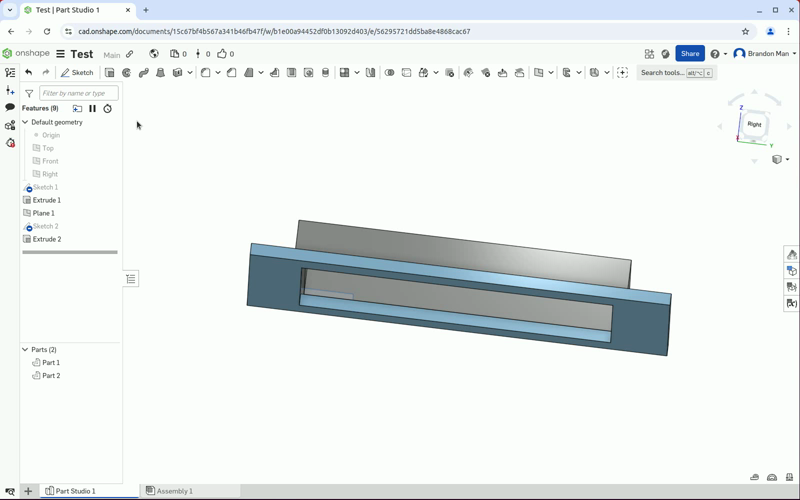
key(right, 3)
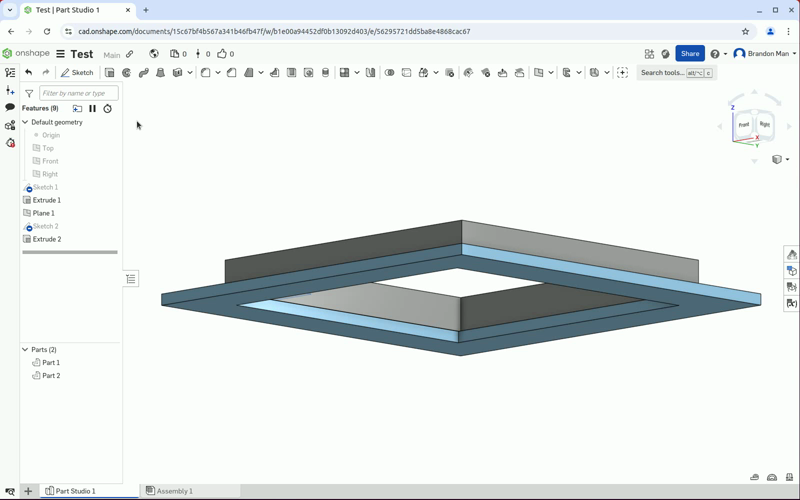
key(down, 3)
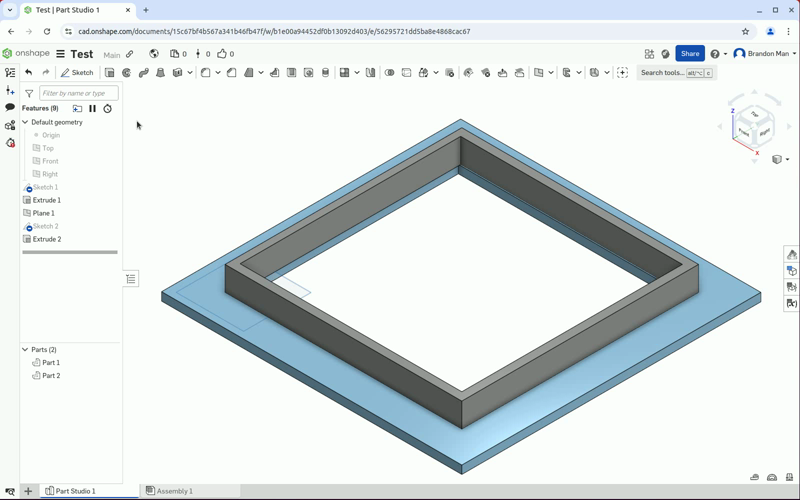
mouse_move(73, 189)
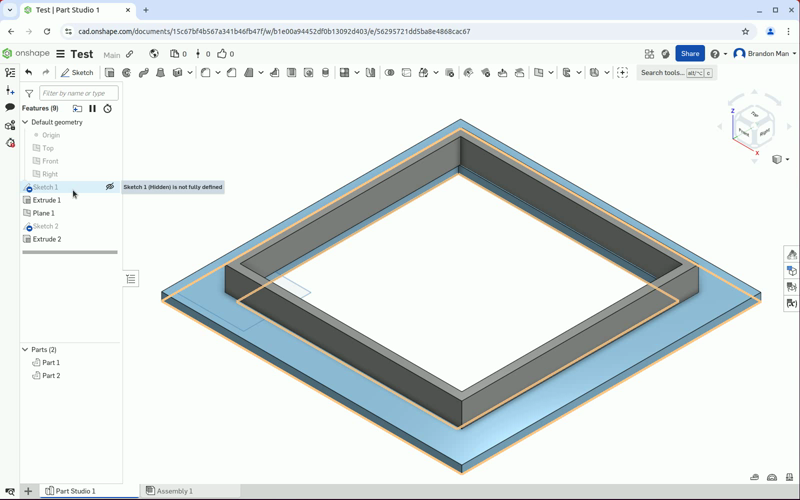
click(73, 189)